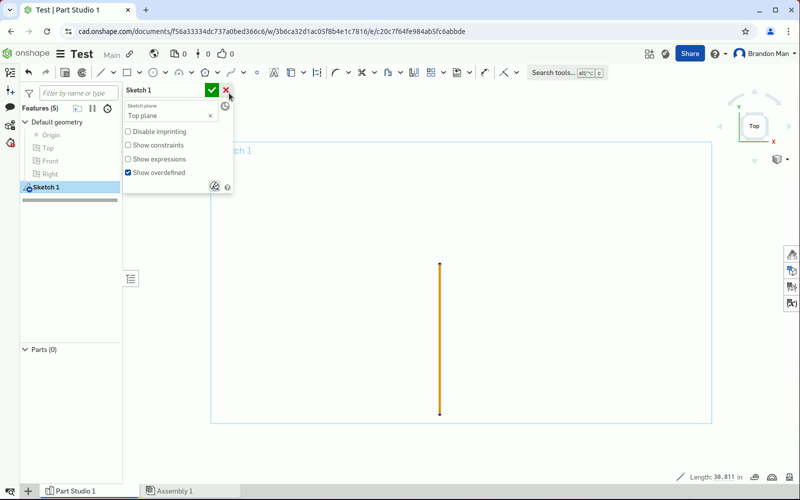
key(shift+h)
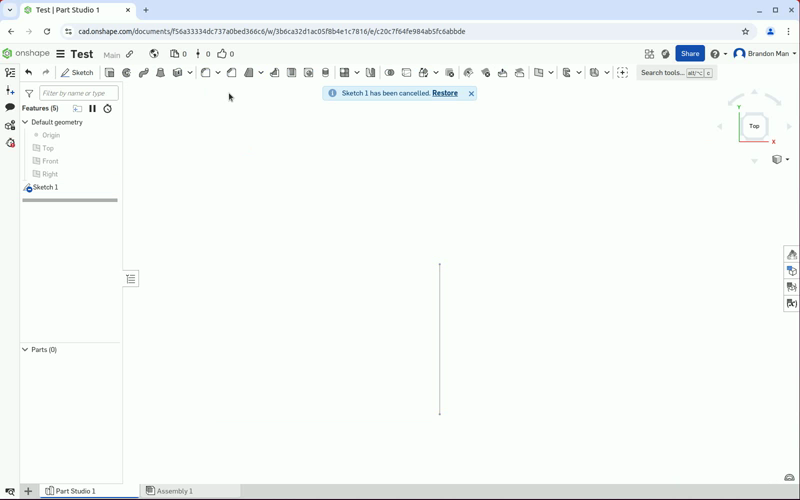
key(shift+s)
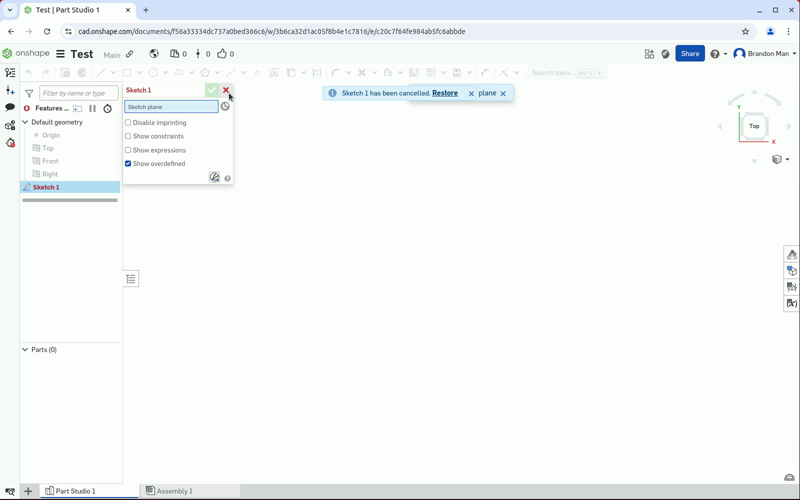
mouse_move(73, 150)
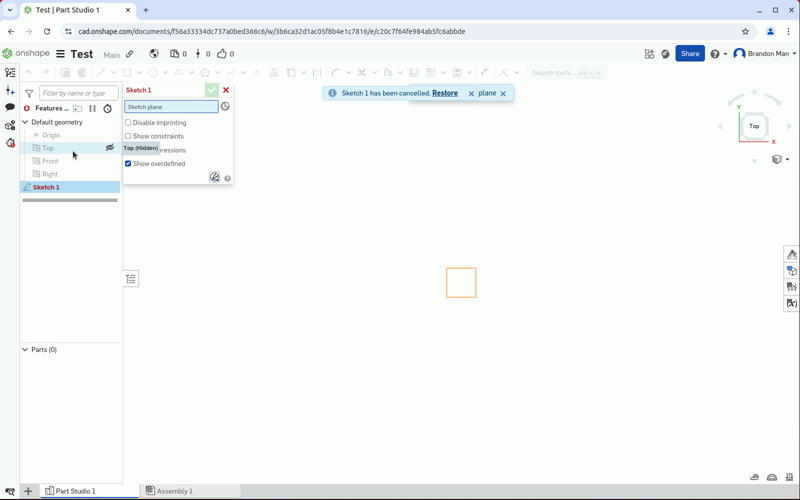
click(73, 150)
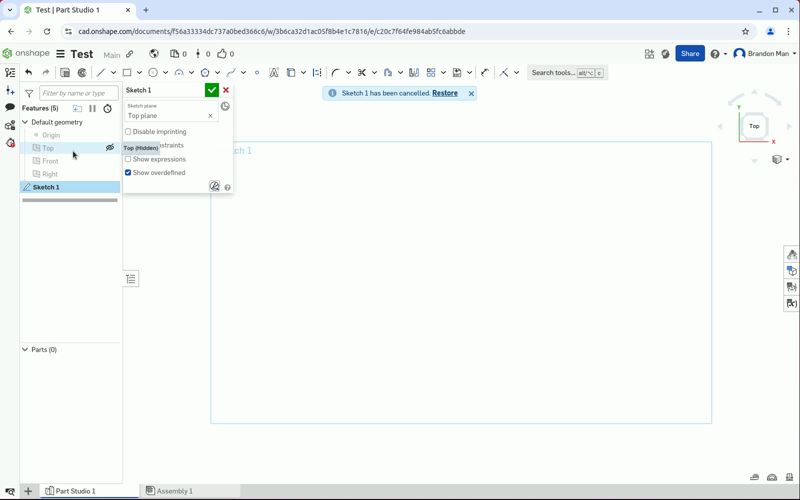
mouse_move(73, 352)
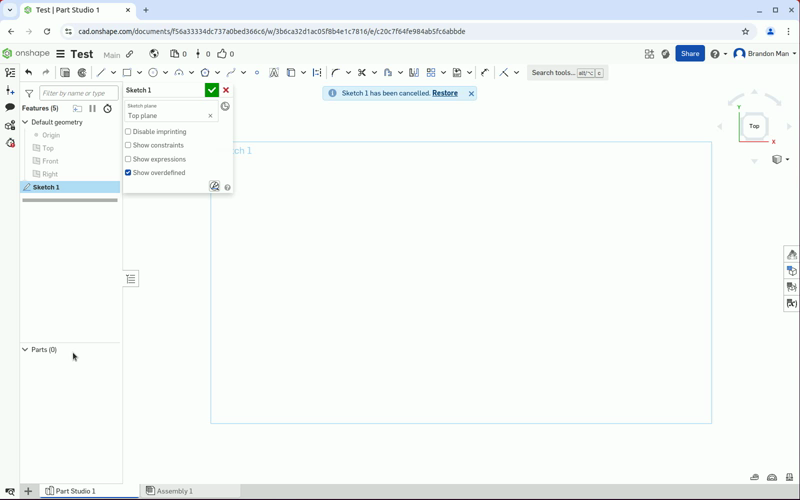
key(y)
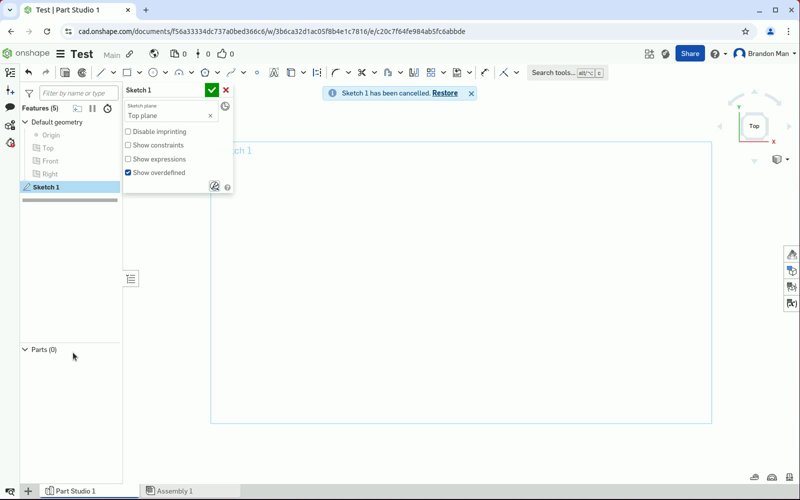
key(l)
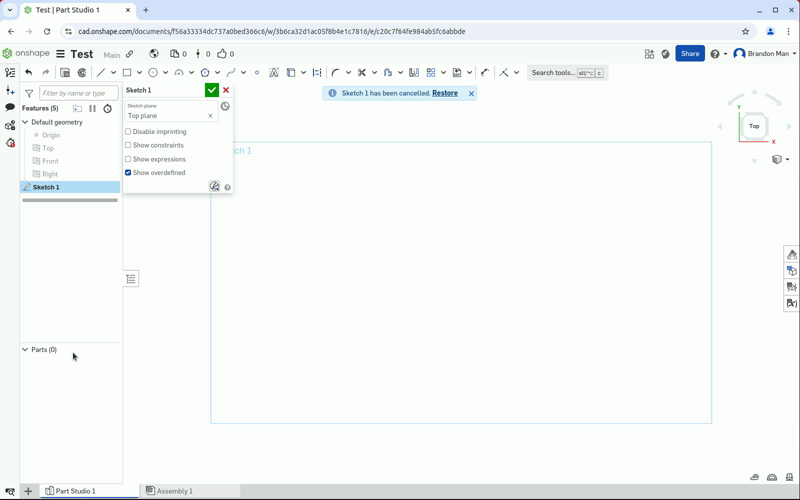
key_down(shift)
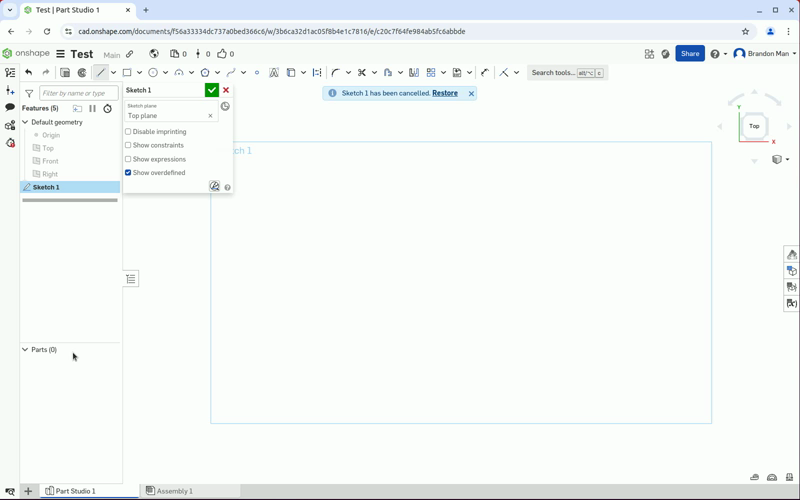
mouse_move(425, 318)
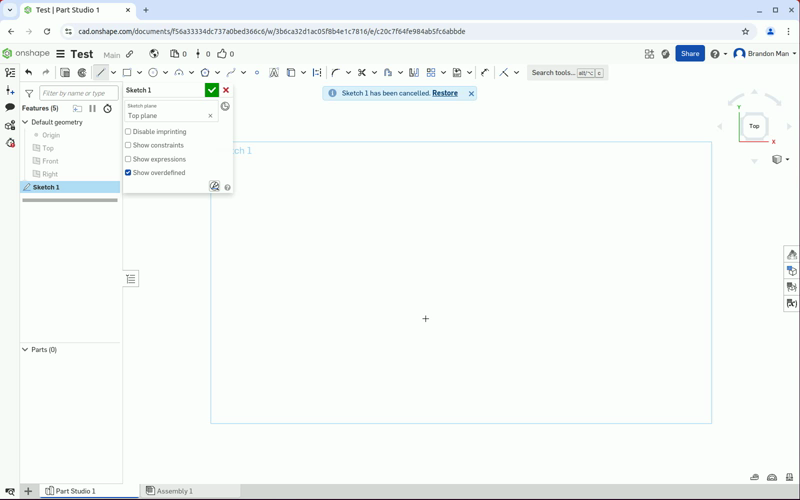
click(425, 318)
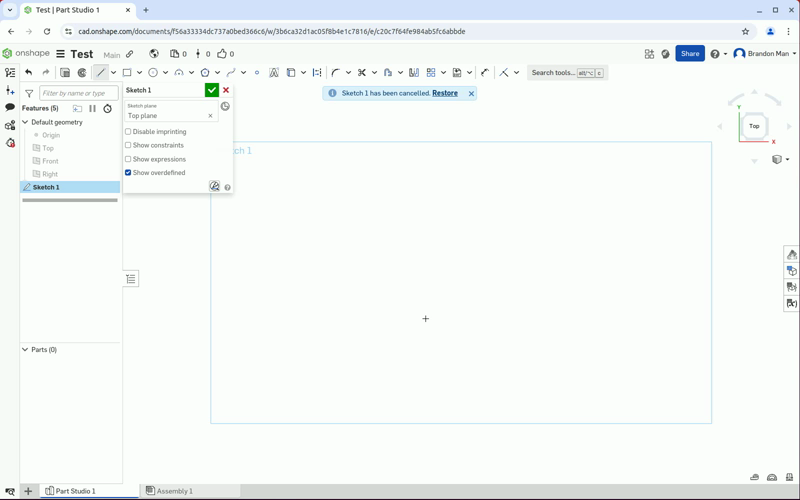
key_up(shift)
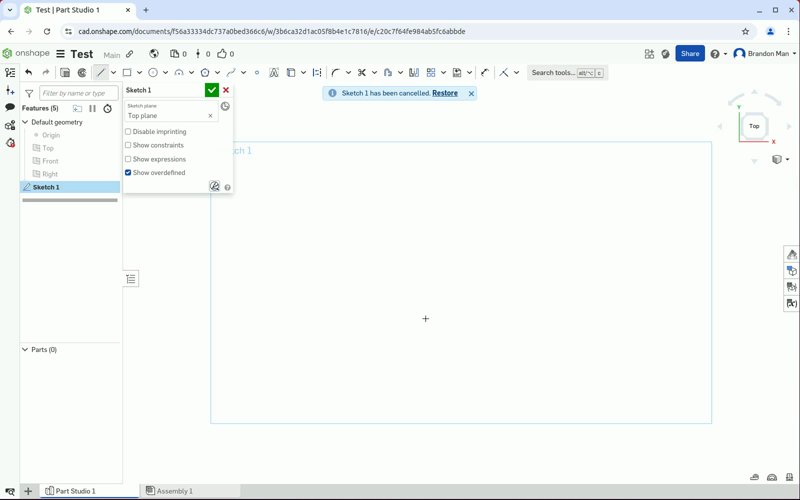
key_down(shift)
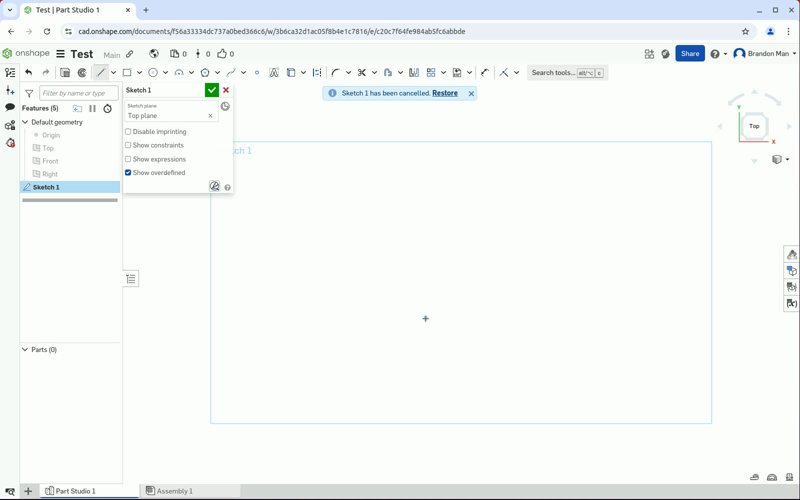
mouse_move(497, 318)
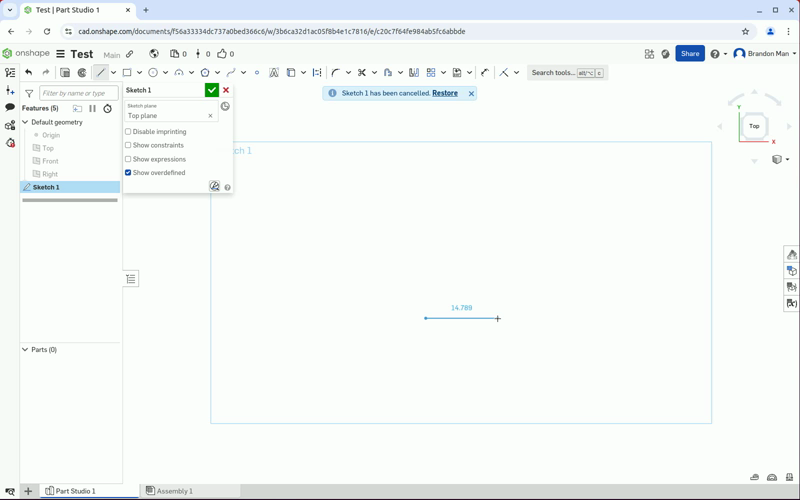
click(497, 318)
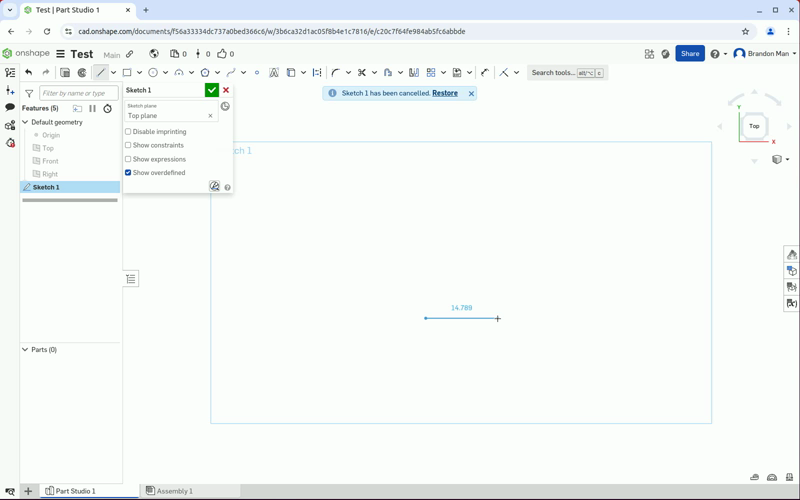
key_up(shift)
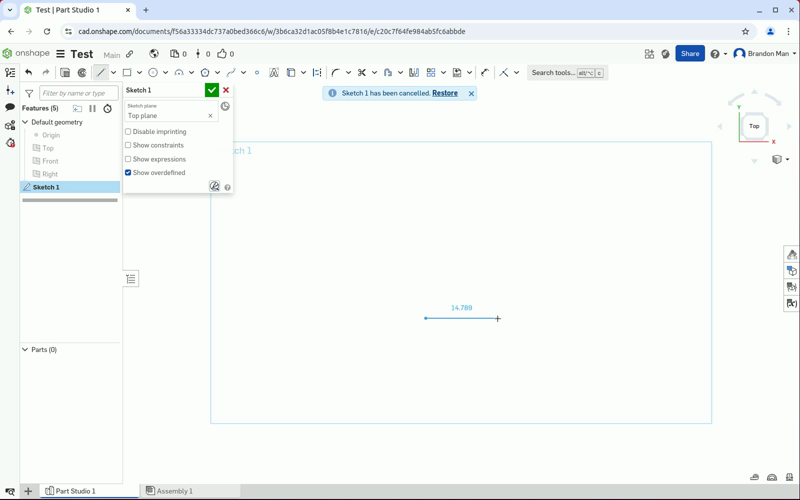
key_down(shift)
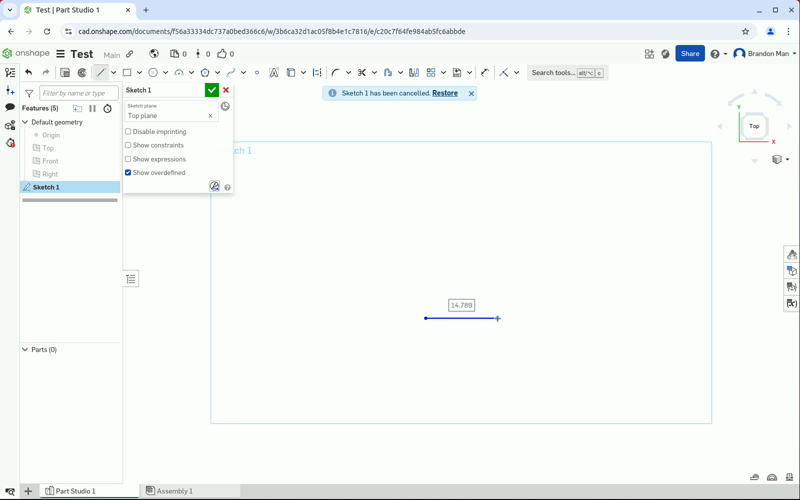
mouse_move(497, 246)
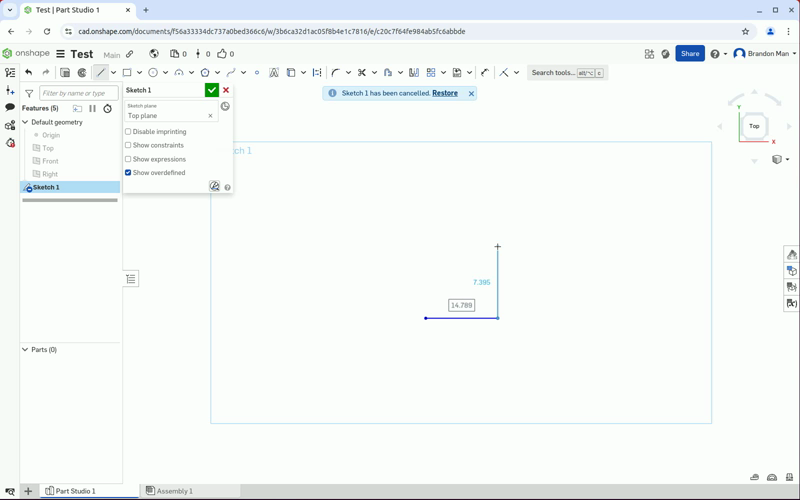
click(497, 246)
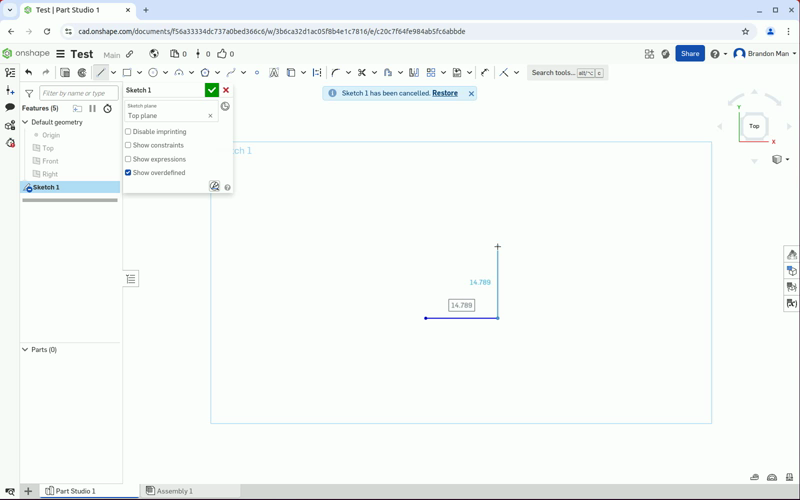
key_up(shift)
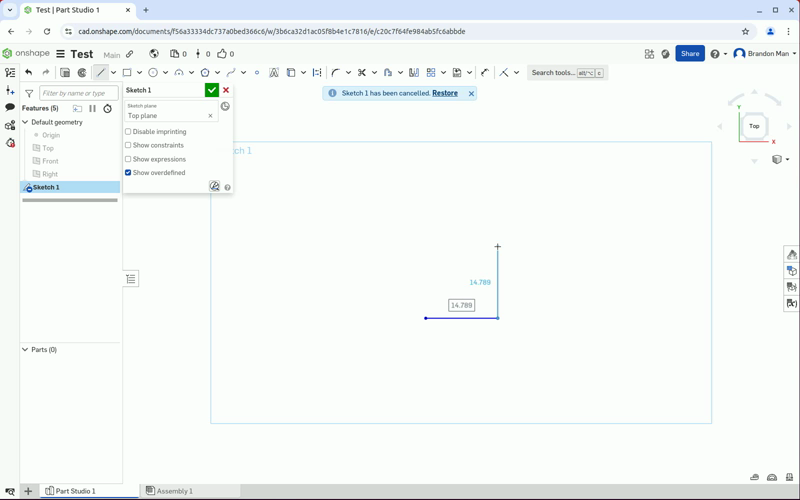
key_down(shift)
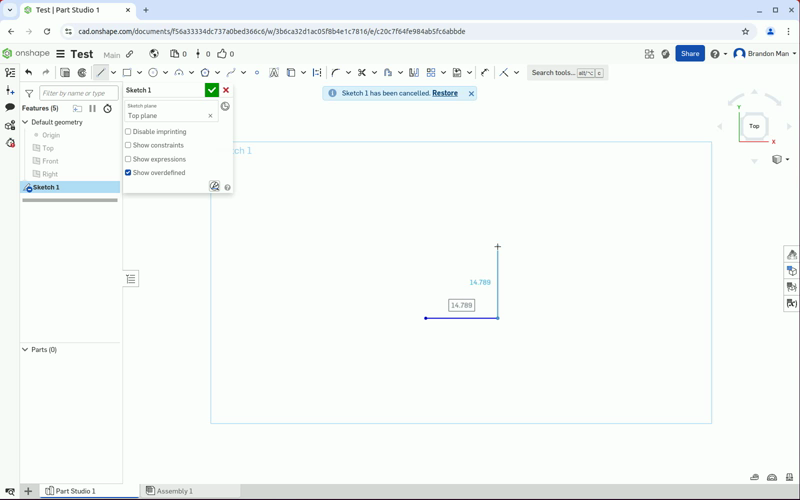
mouse_move(425, 246)
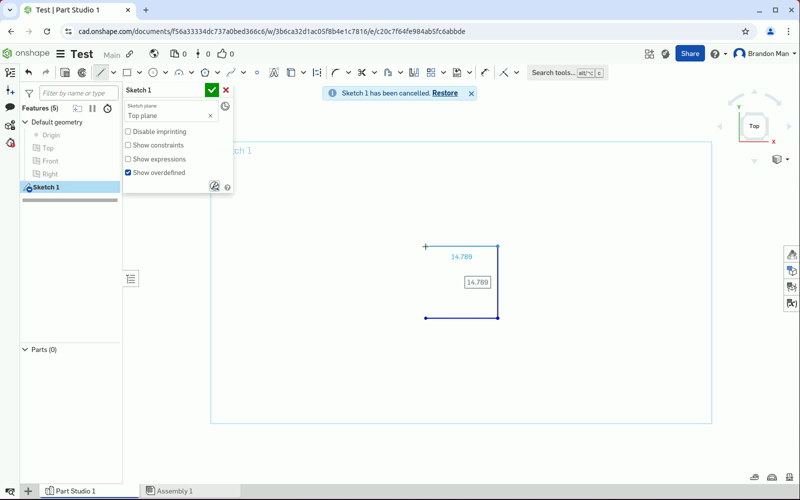
click(425, 246)
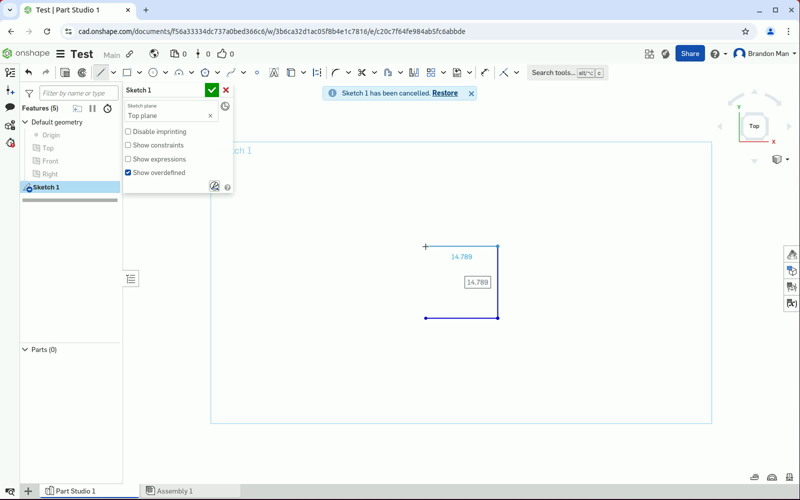
key_up(shift)
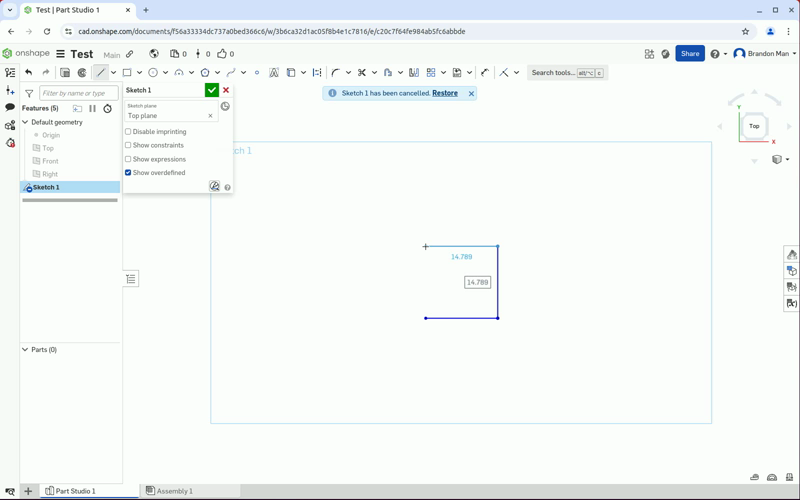
key_down(shift)
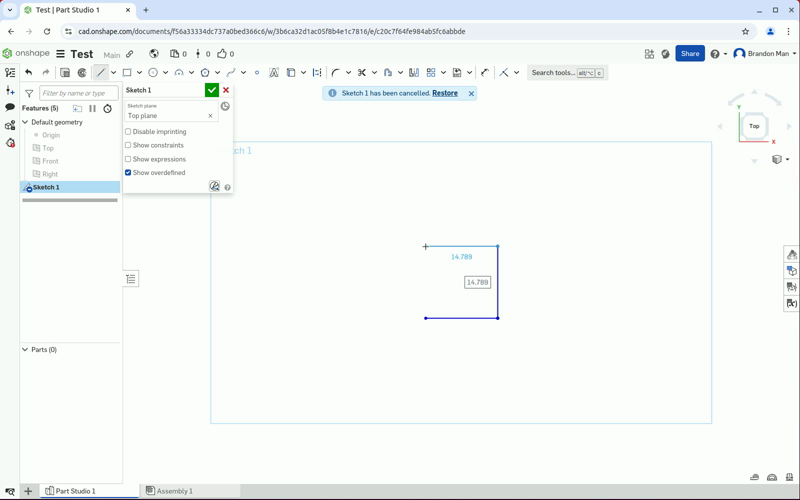
mouse_move(425, 318)
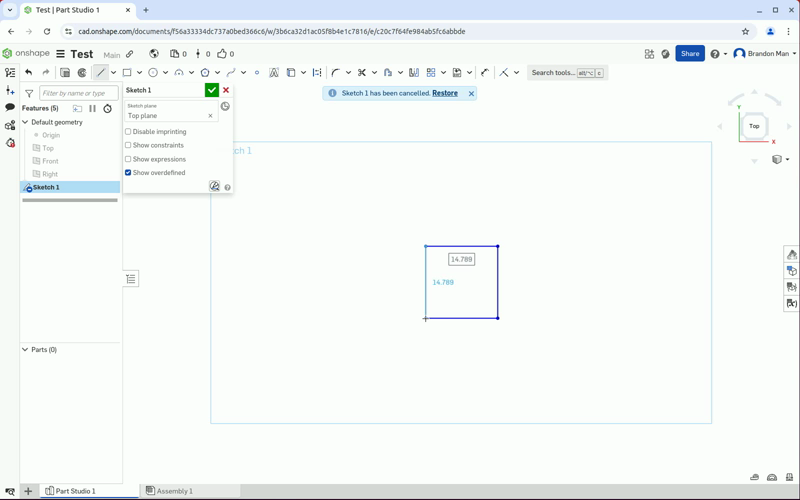
key_up(shift)
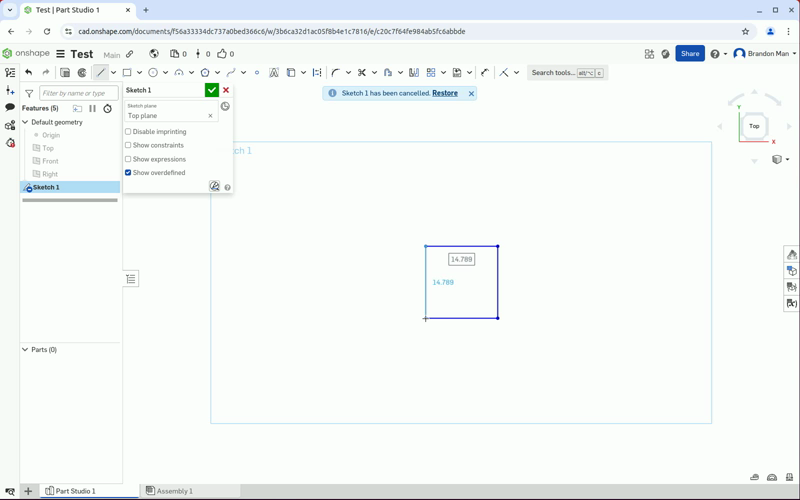
click(425, 318)
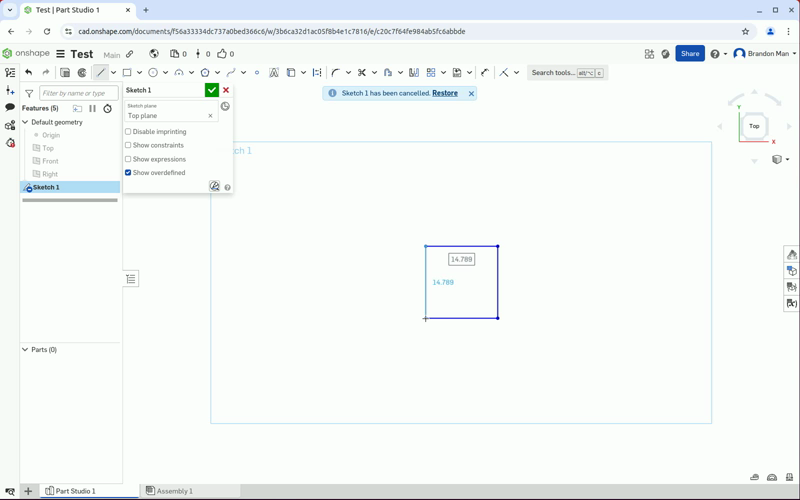
key(esc)
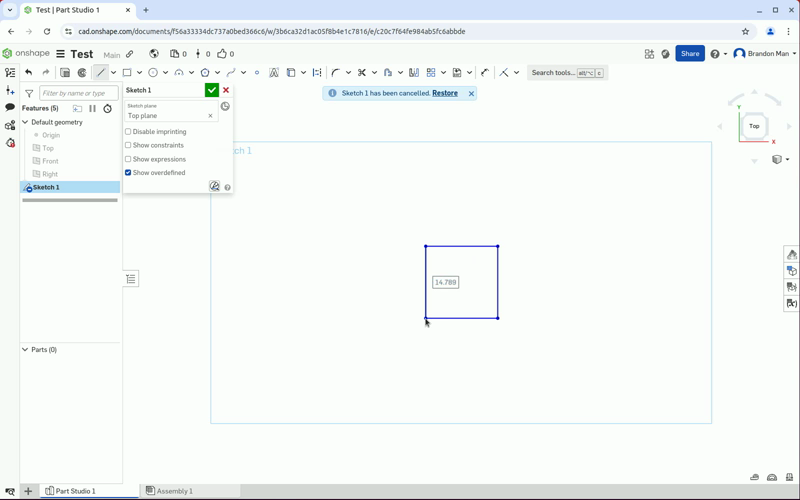
mouse_move(435, 262)
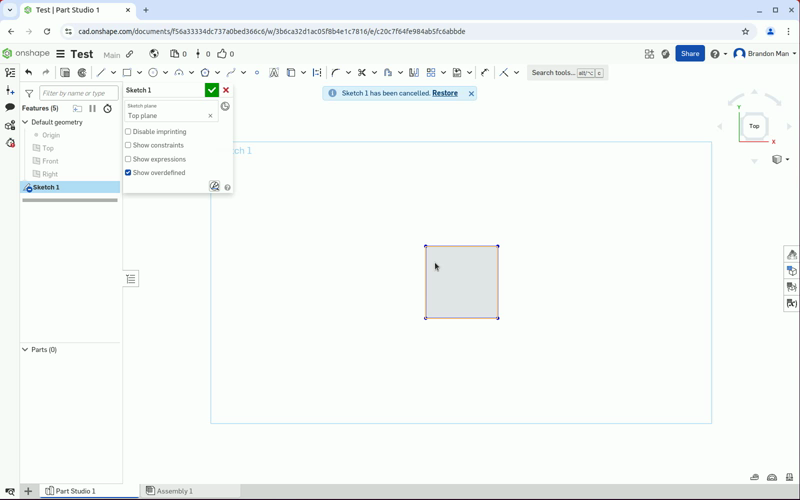
click(435, 262)
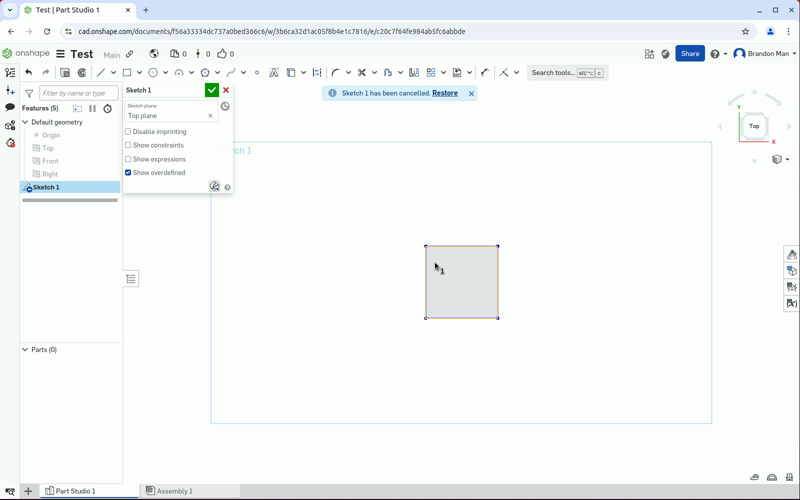
mouse_move(73, 352)
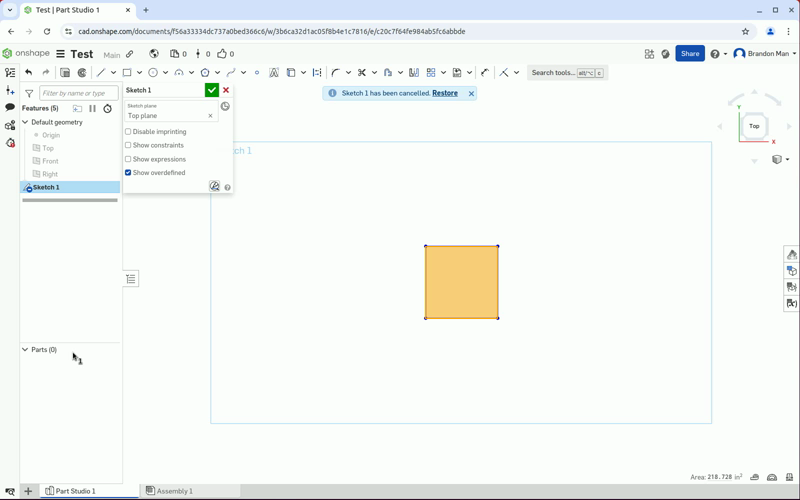
key(shift+y)
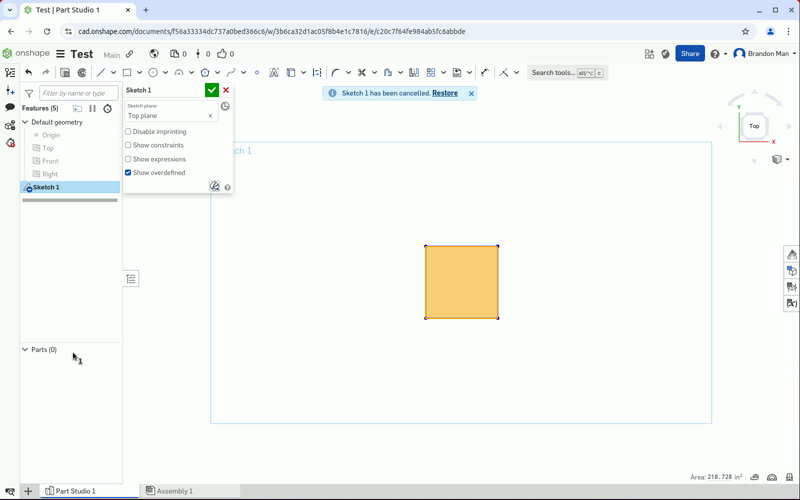
key(shift+e)
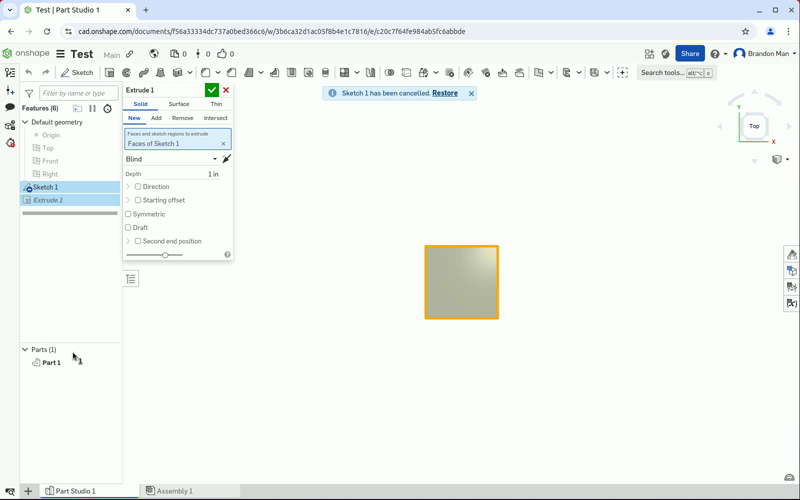
mouse_move(143, 106)
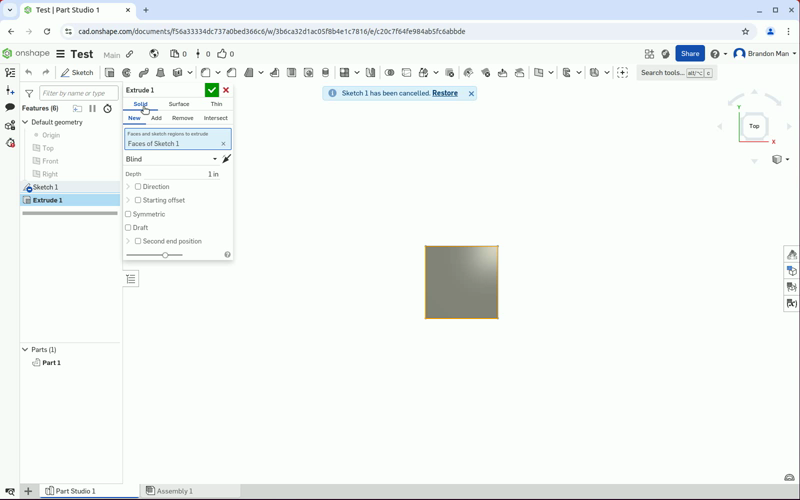
click(143, 106)
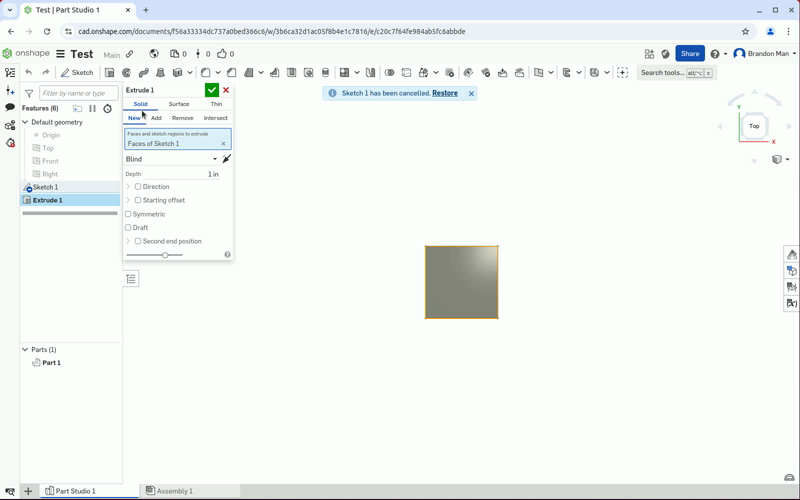
mouse_move(137, 120)
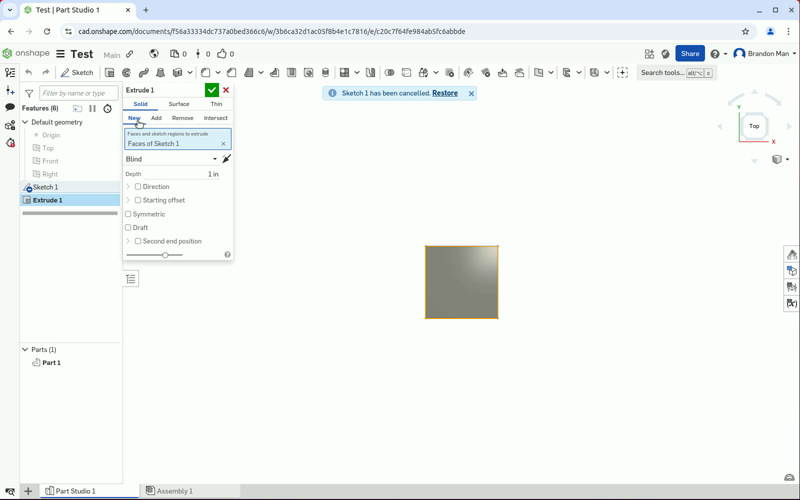
click(137, 120)
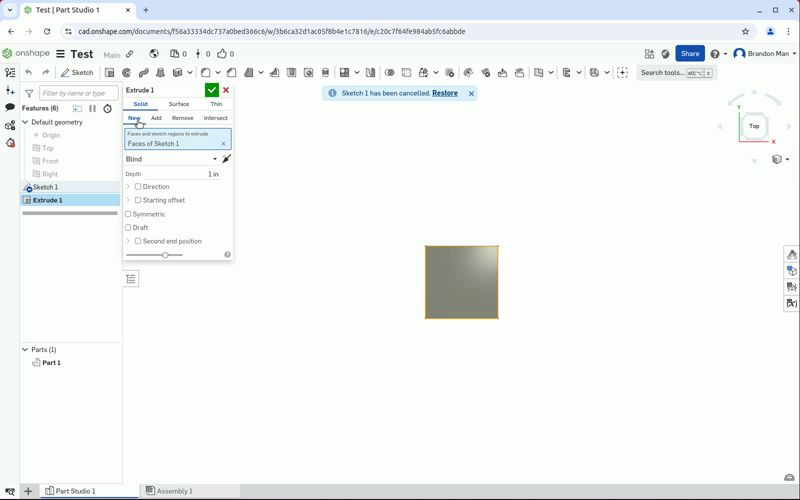
key(tab, 4)
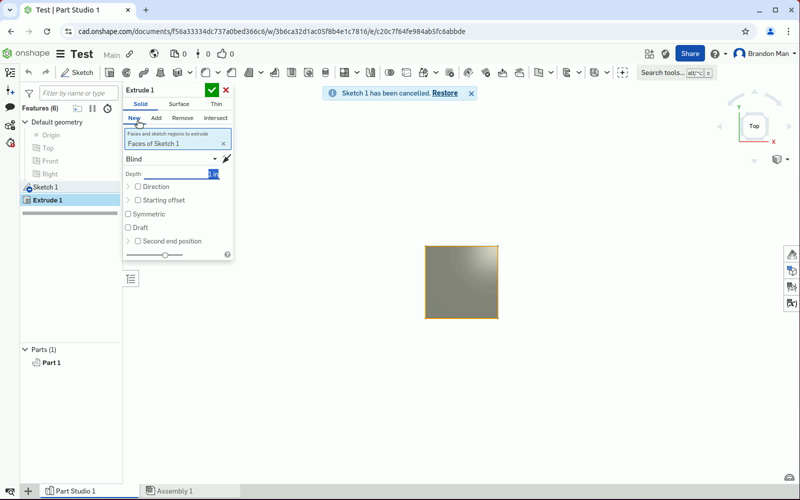
text(14.683)
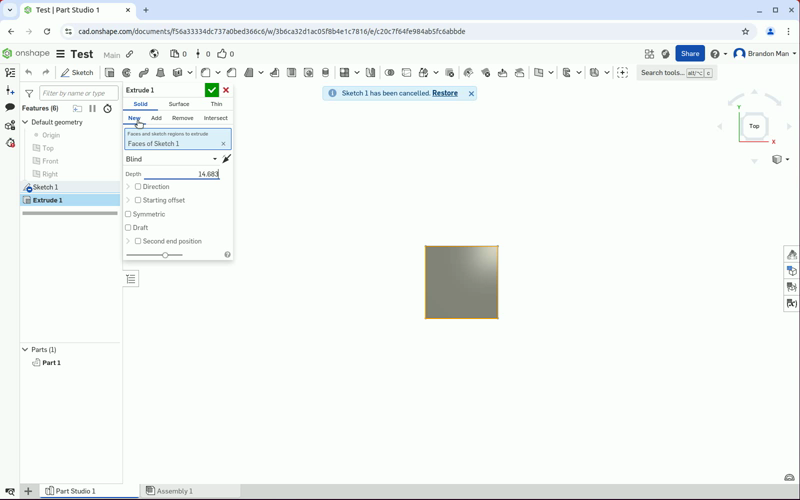
key(enter)
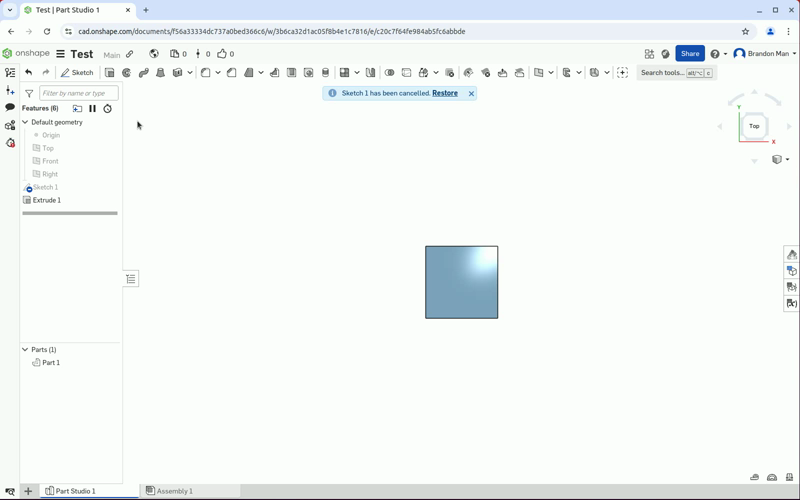
key(shift+h)
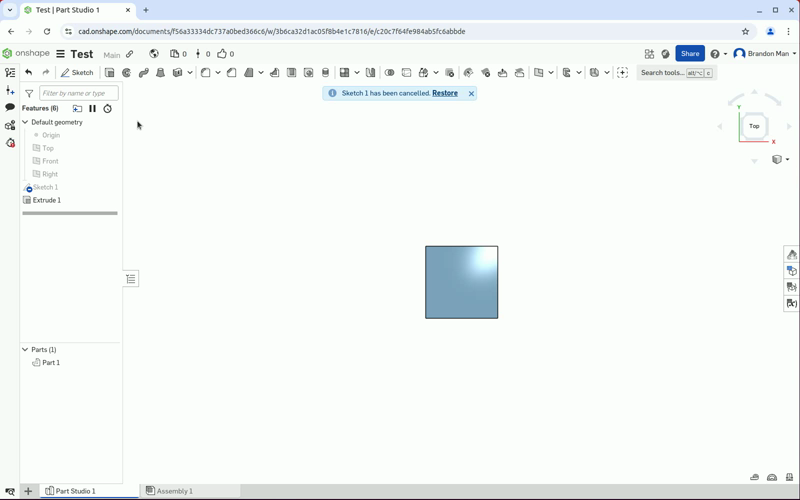
key(shift+h)
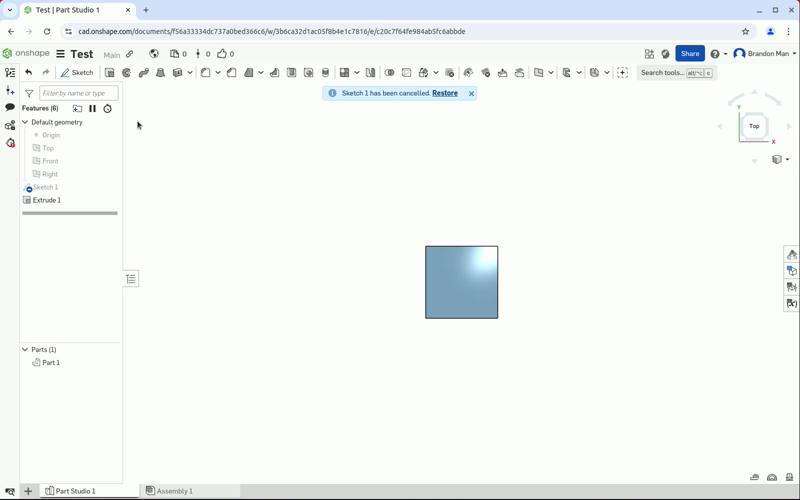
mouse_move(73, 189)
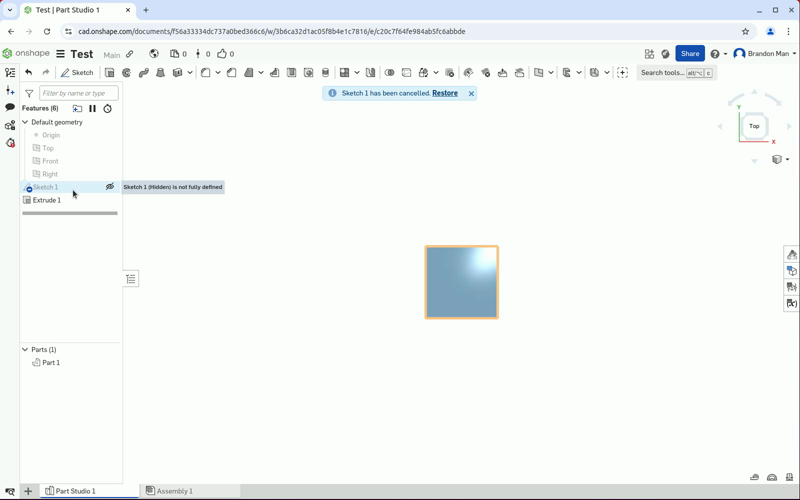
click(73, 189)
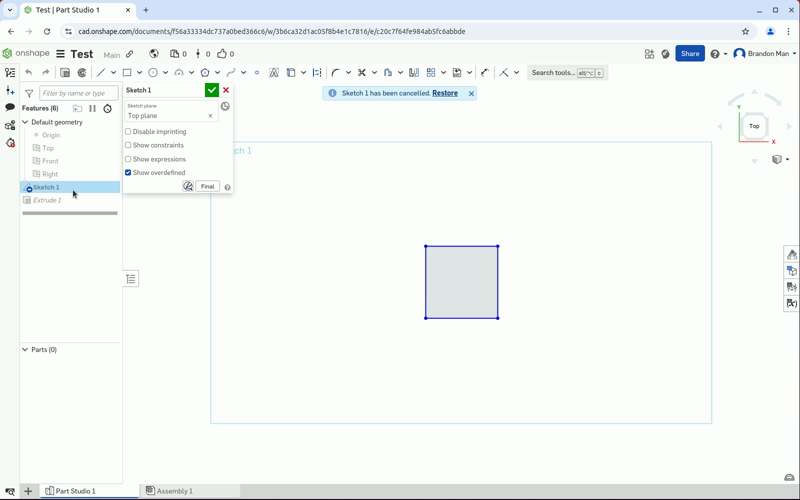
mouse_move(229, 92)
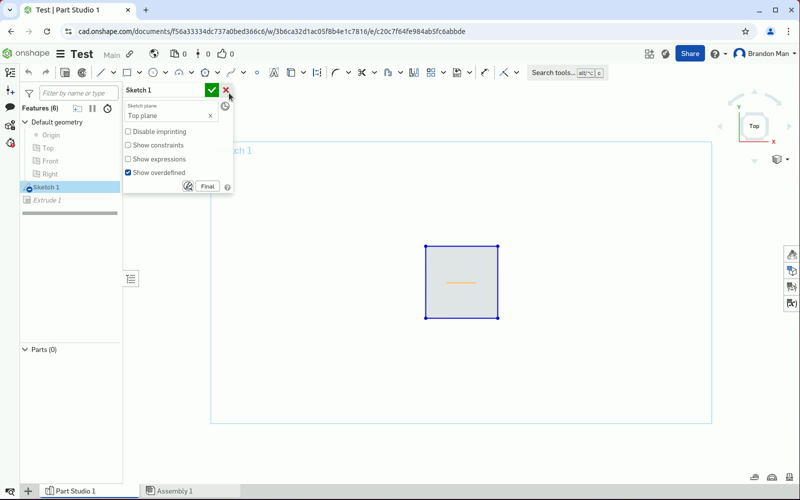
click(229, 92)
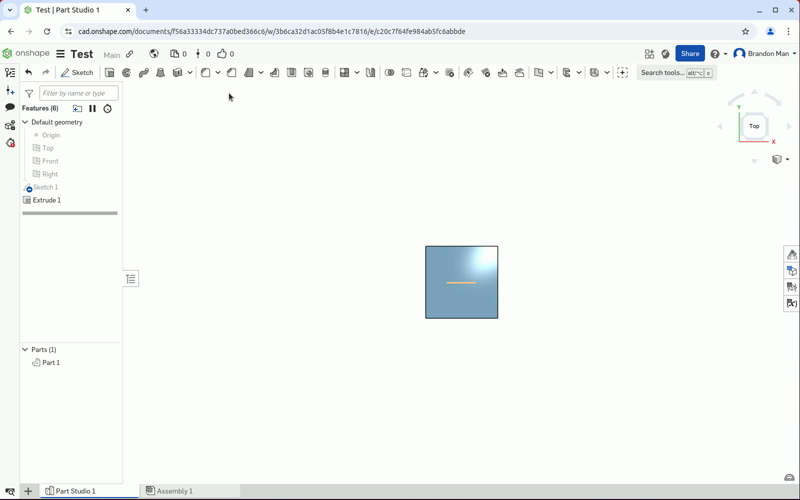
mouse_move(541, 75)
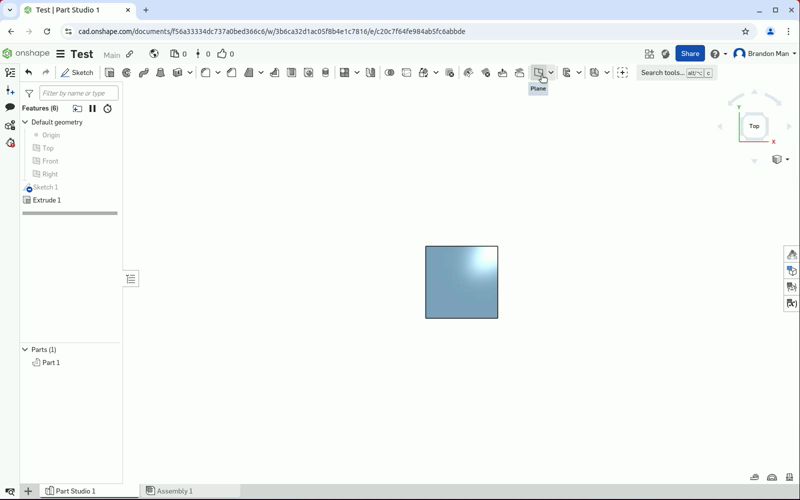
click(541, 75)
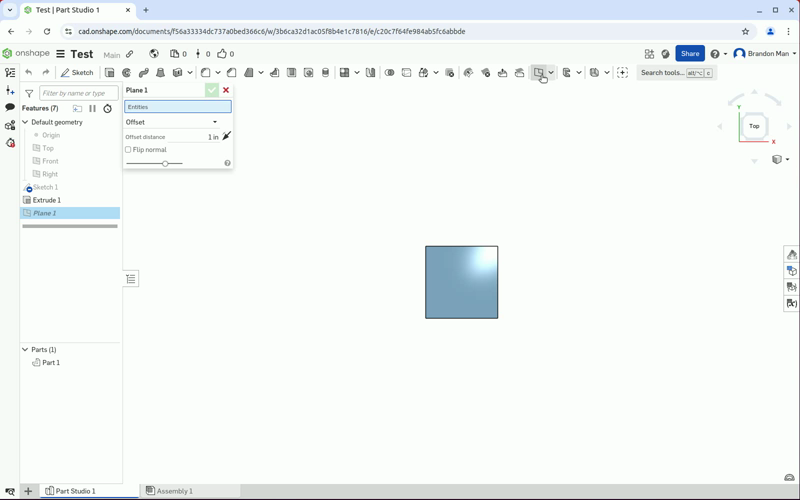
mouse_move(73, 150)
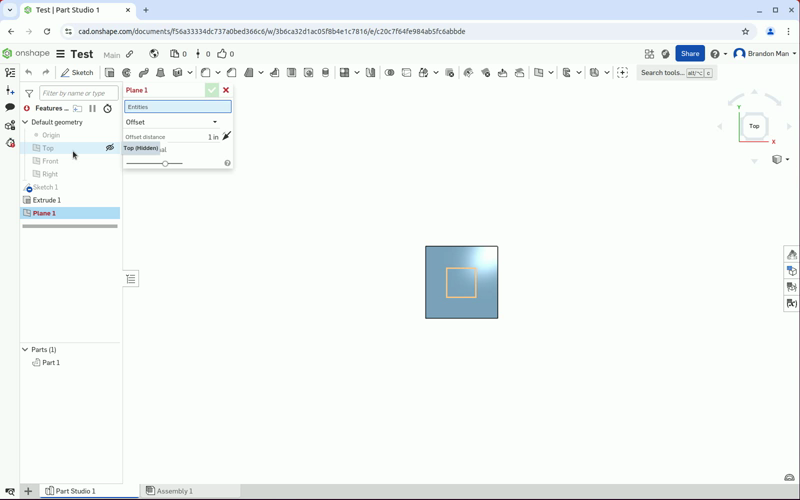
click(73, 150)
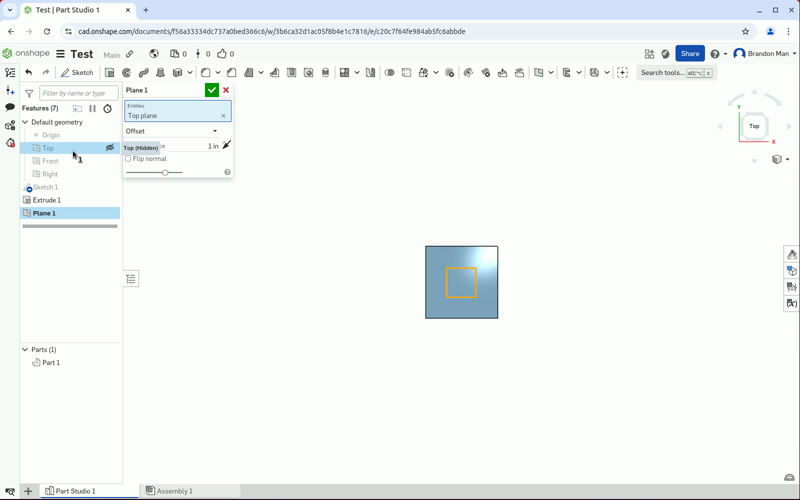
key(tab, 2)
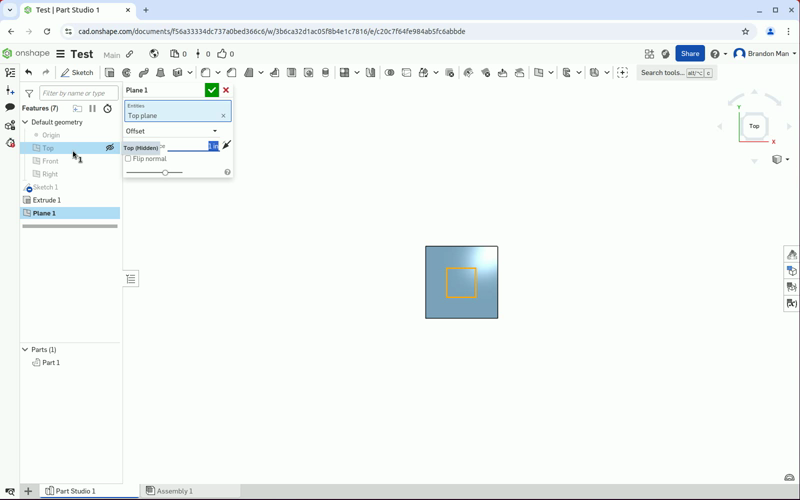
text(14.697)
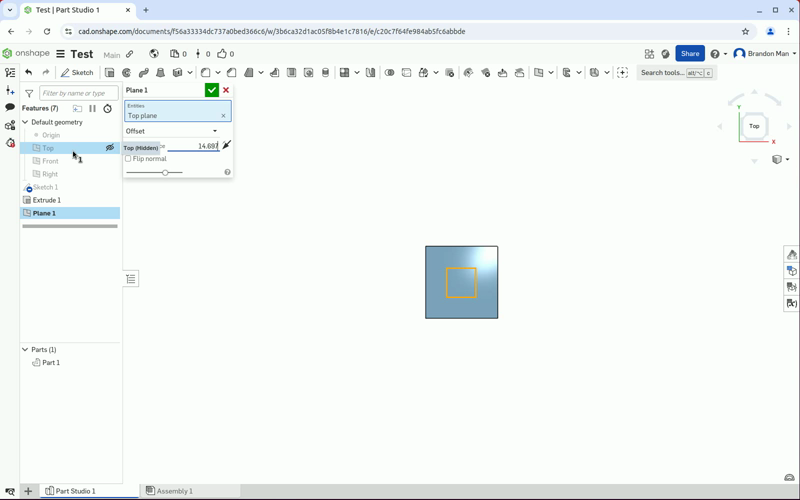
key(enter, 2)
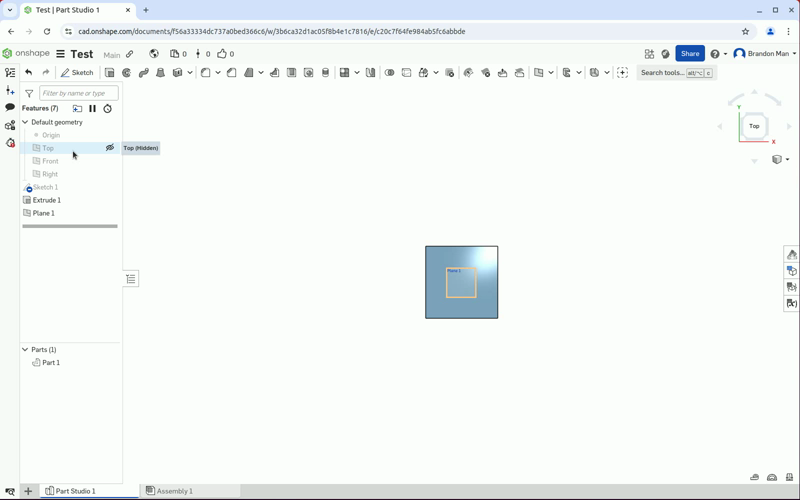
key(shift+s)
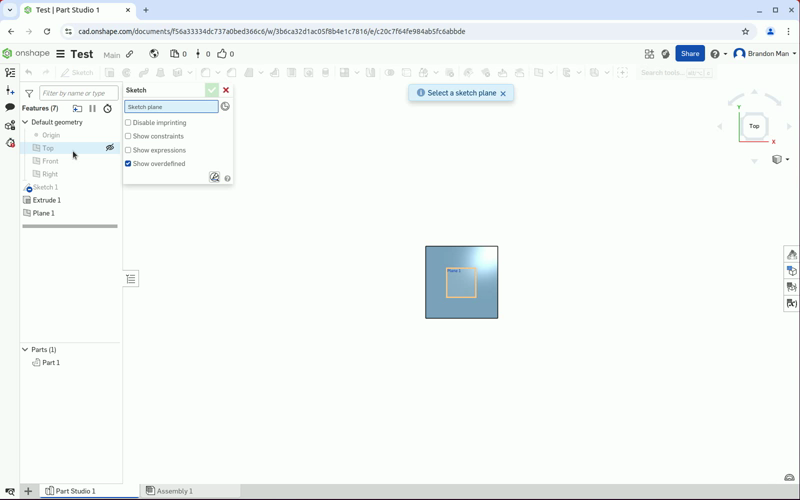
mouse_move(73, 215)
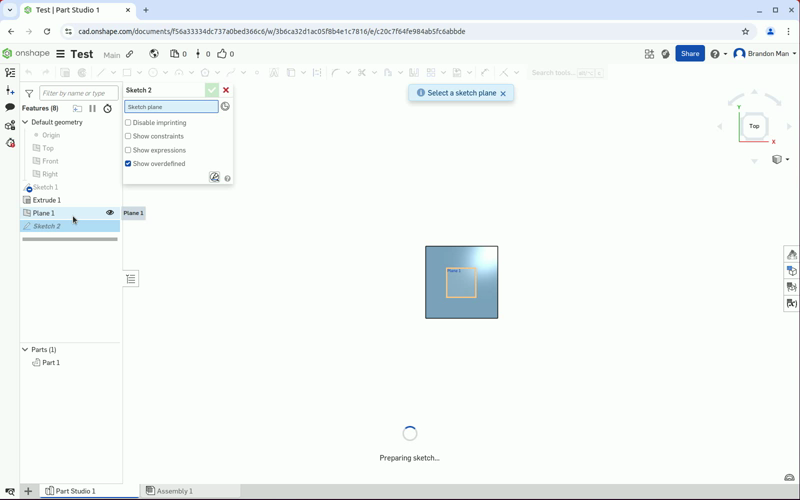
click(73, 215)
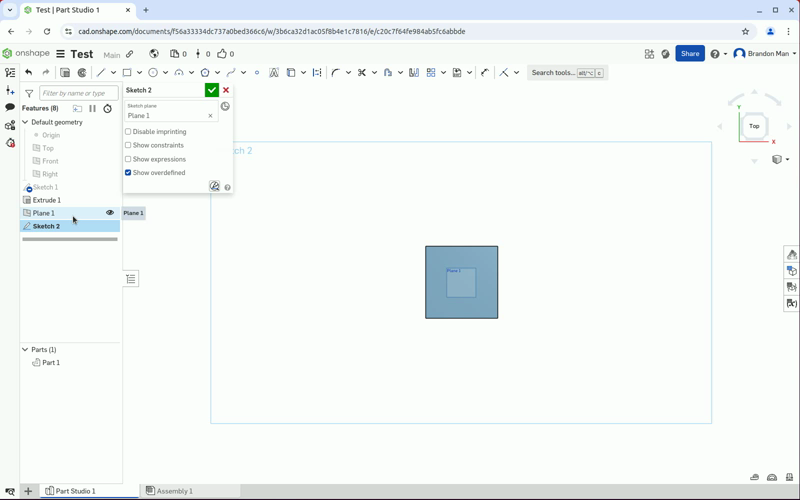
mouse_move(73, 352)
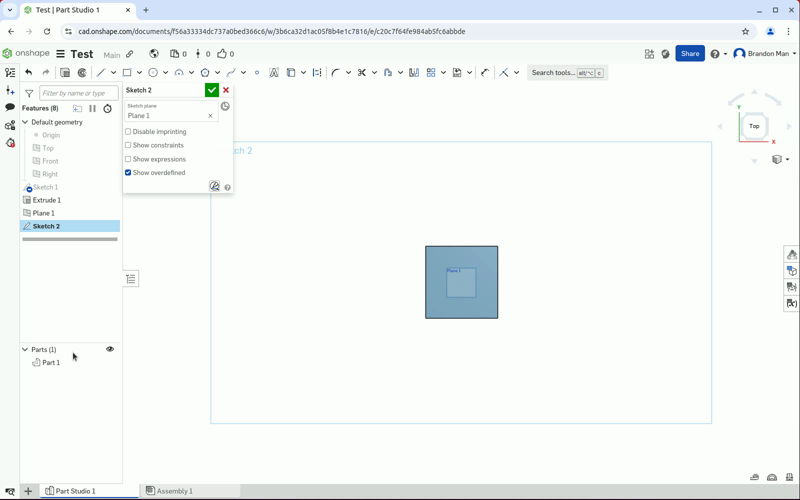
key(y)
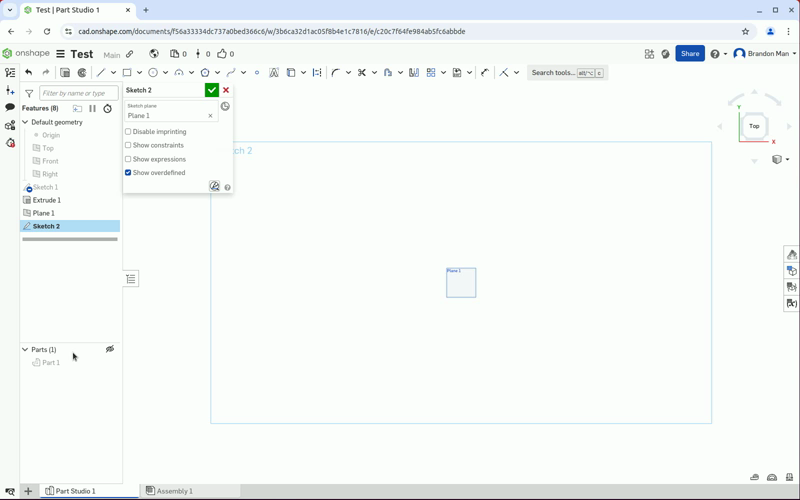
key(c)
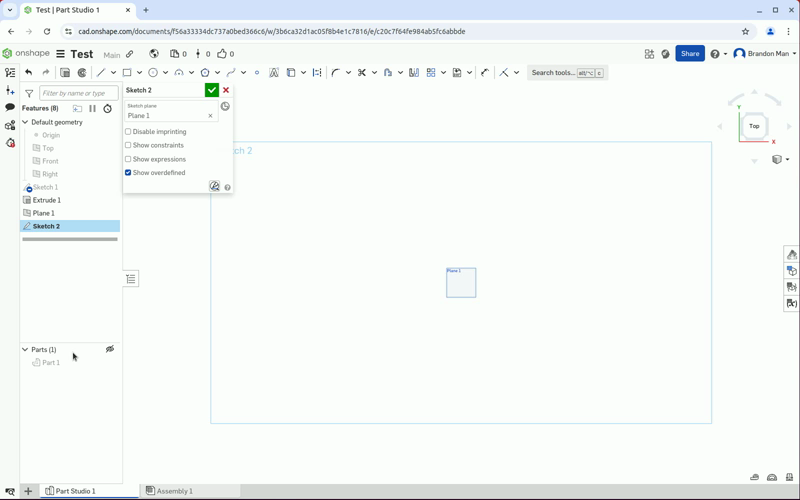
key_down(shift)
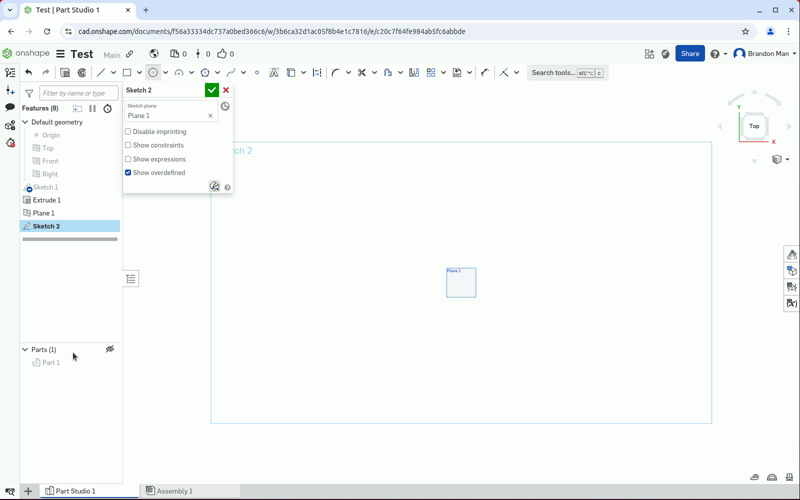
mouse_move(461, 282)
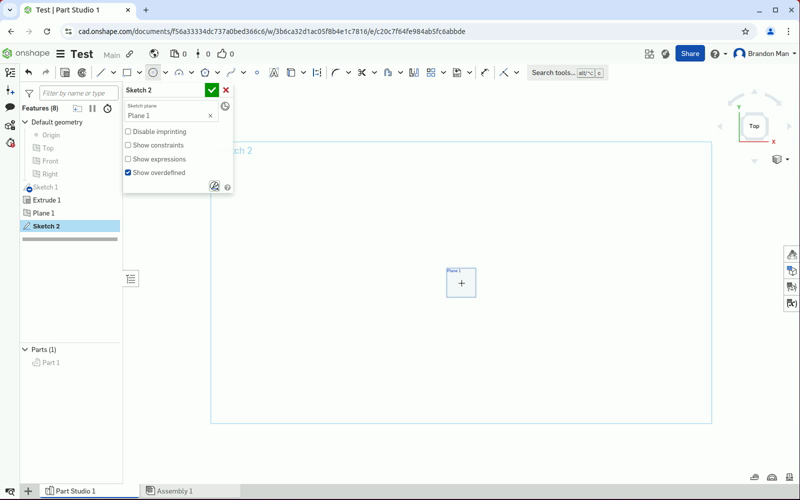
click(461, 282)
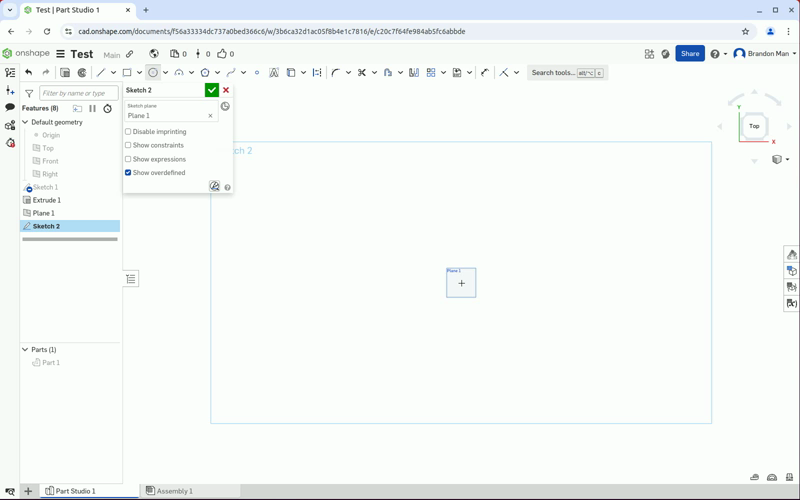
key_up(shift)
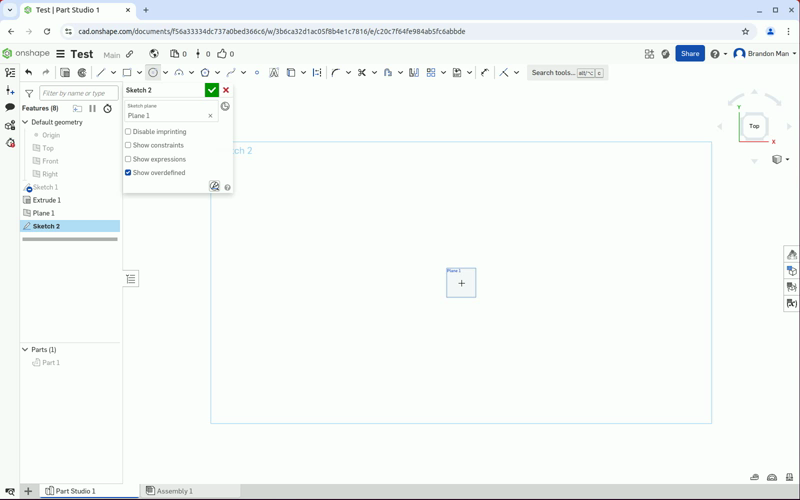
mouse_move(468, 282)
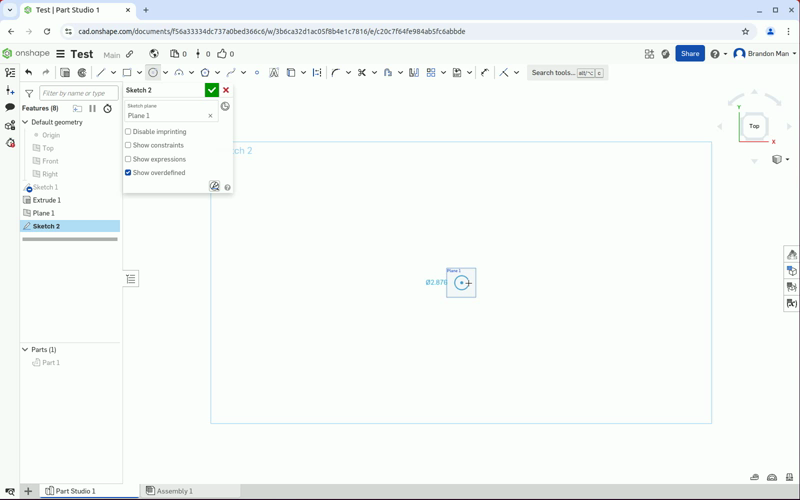
click(468, 282)
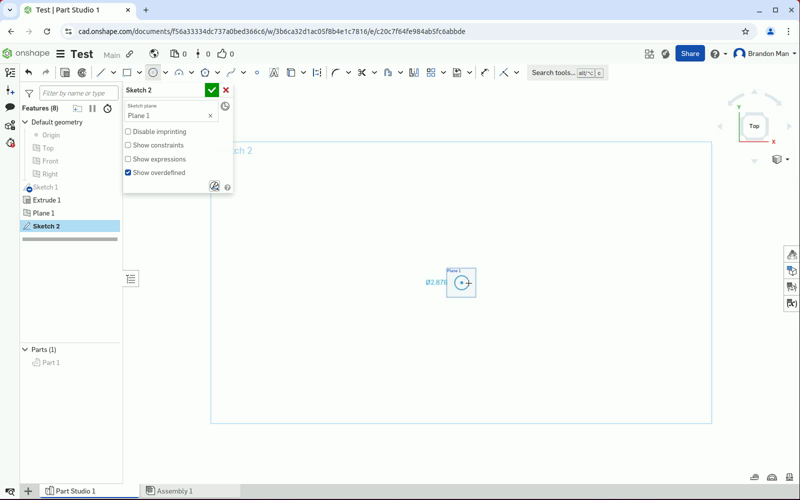
key(esc)
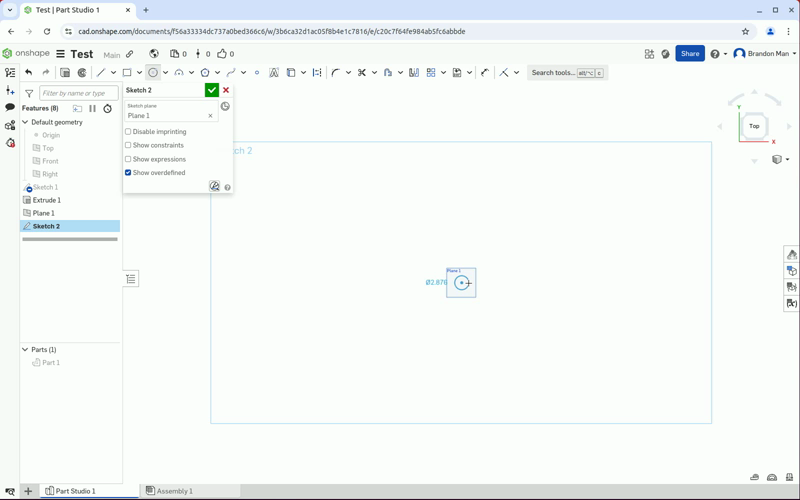
mouse_move(462, 279)
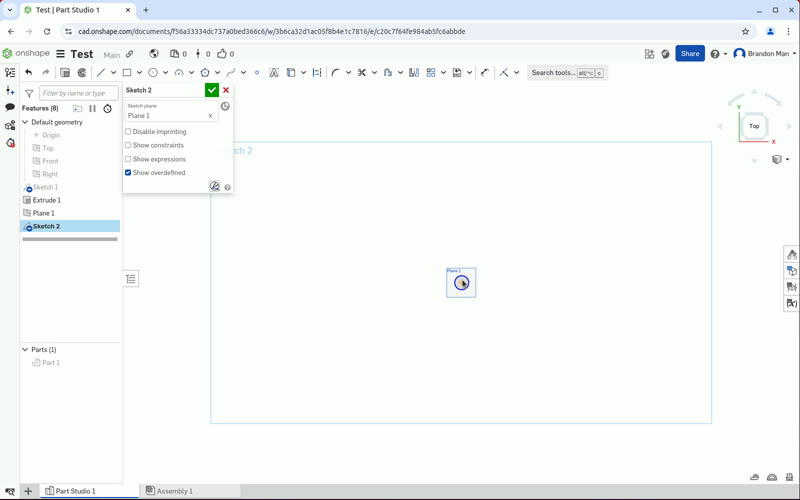
scroll(6)
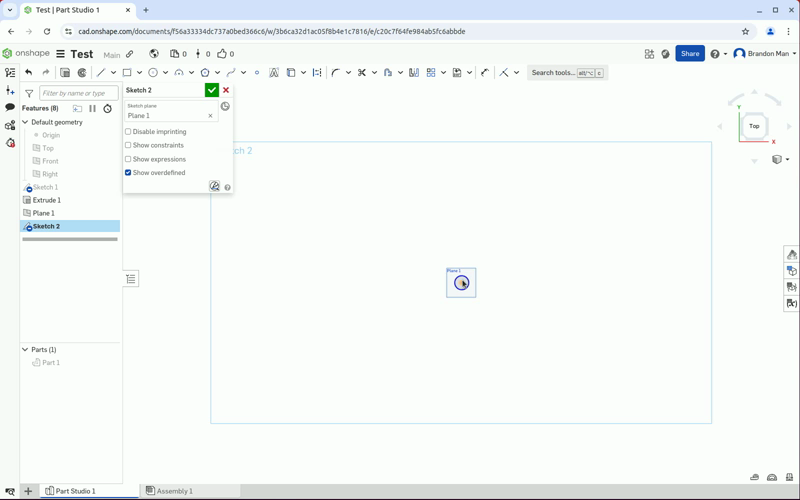
scroll(6)
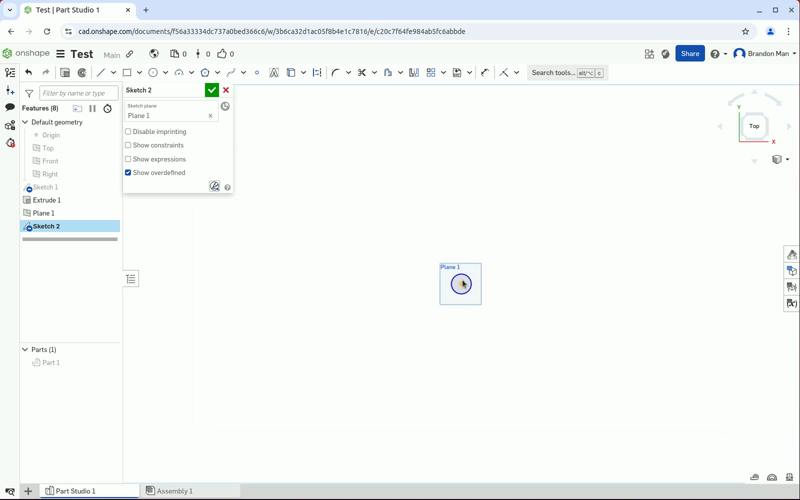
scroll(6)
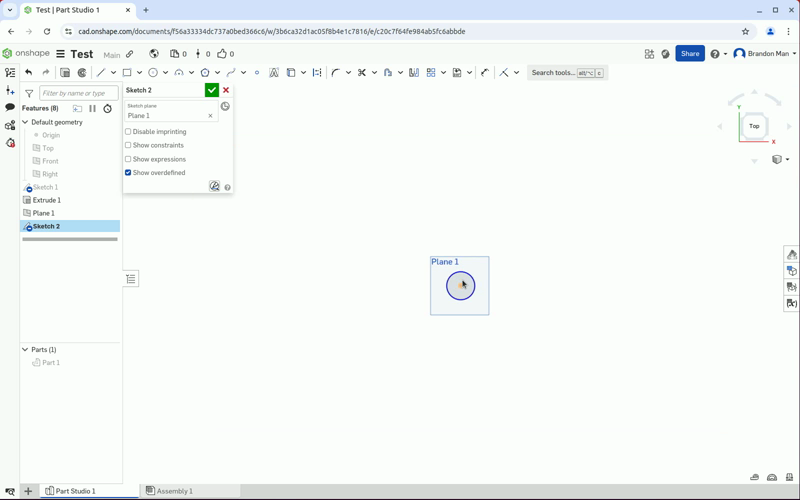
scroll(6)
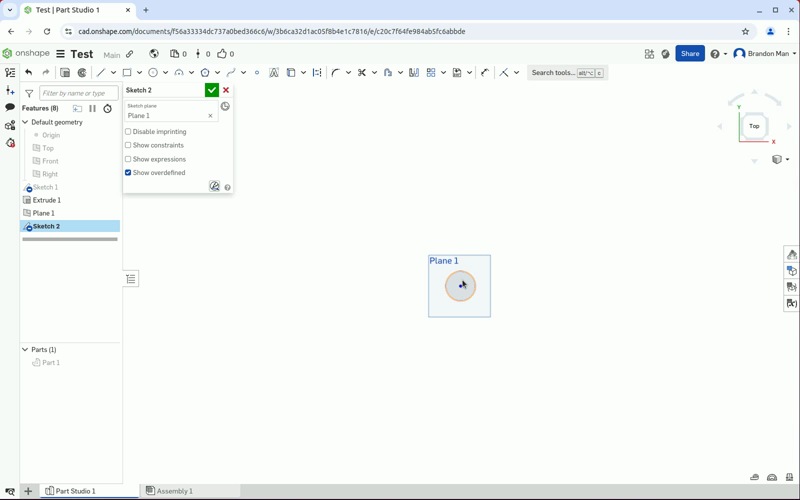
scroll(6)
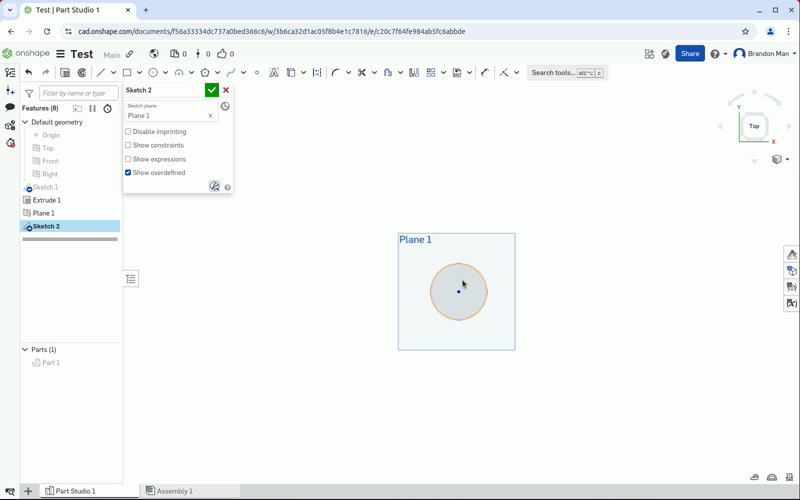
scroll(6)
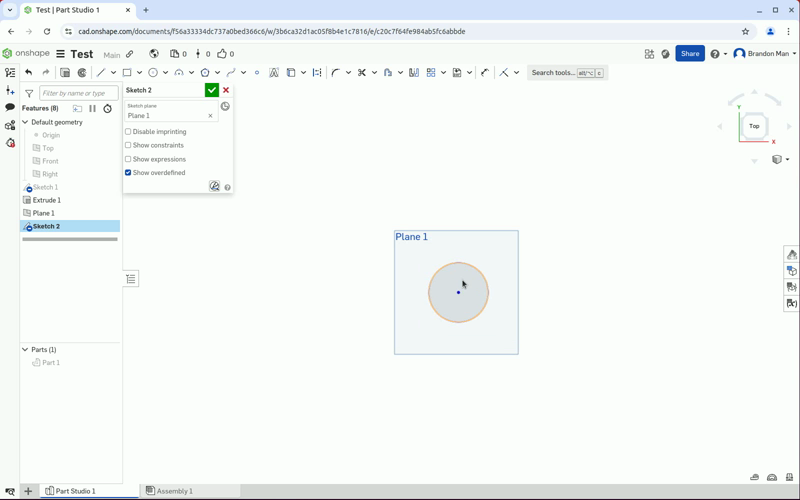
scroll(6)
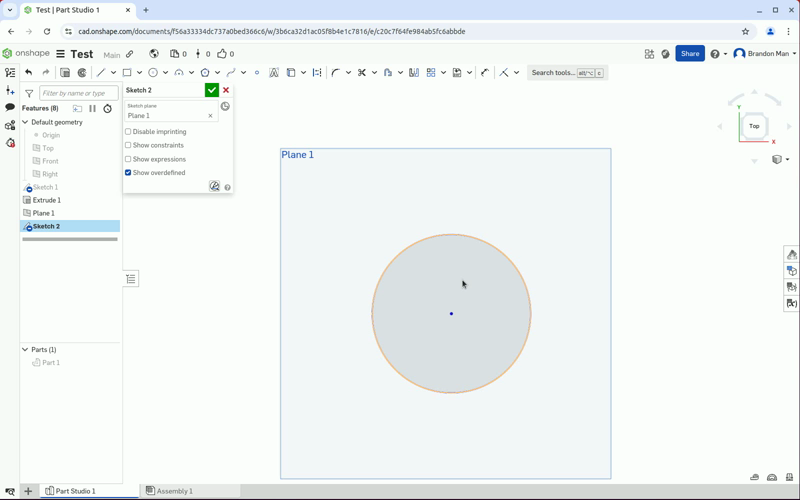
click(462, 279)
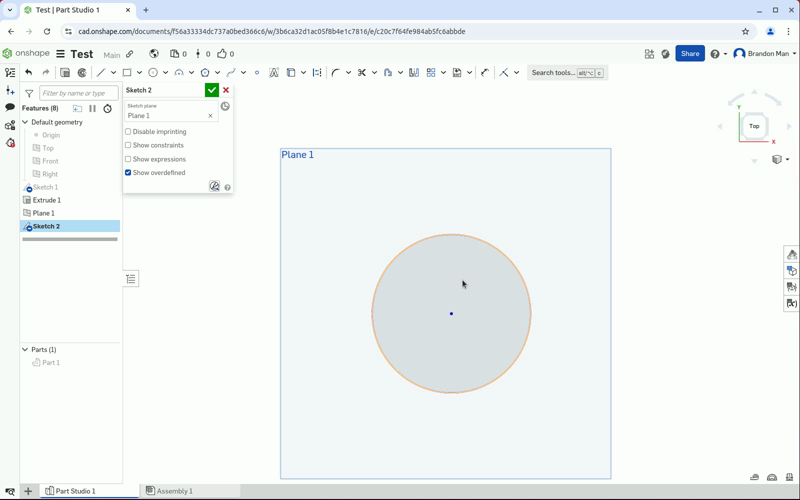
scroll(-6)
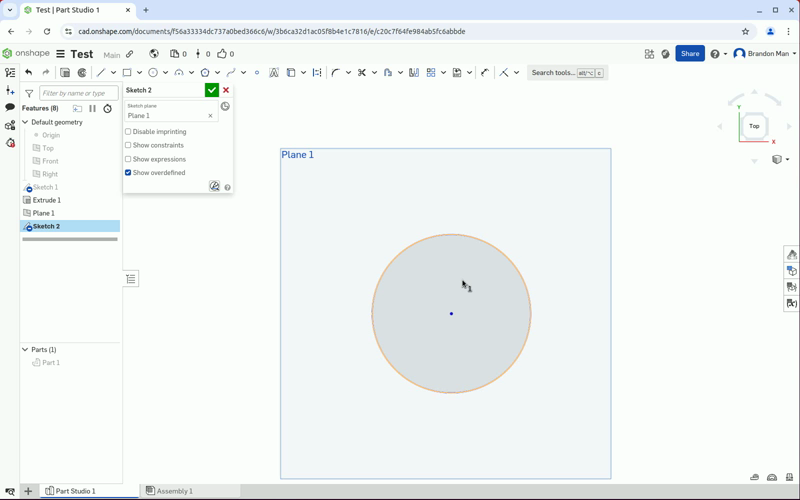
scroll(-6)
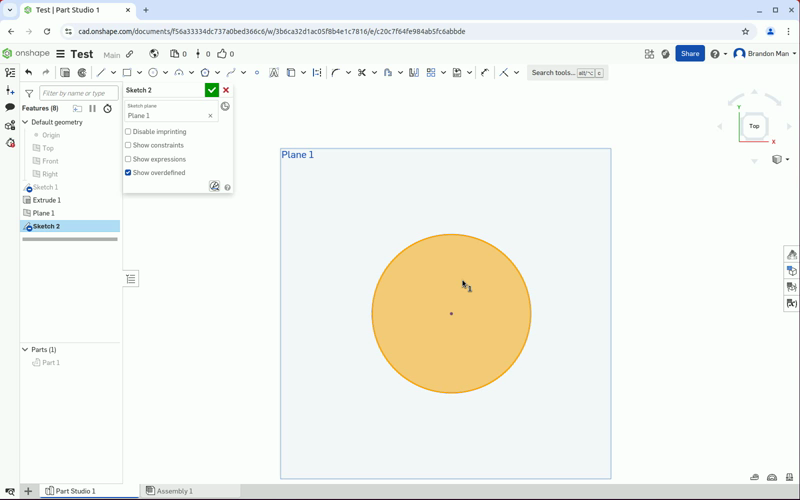
scroll(-6)
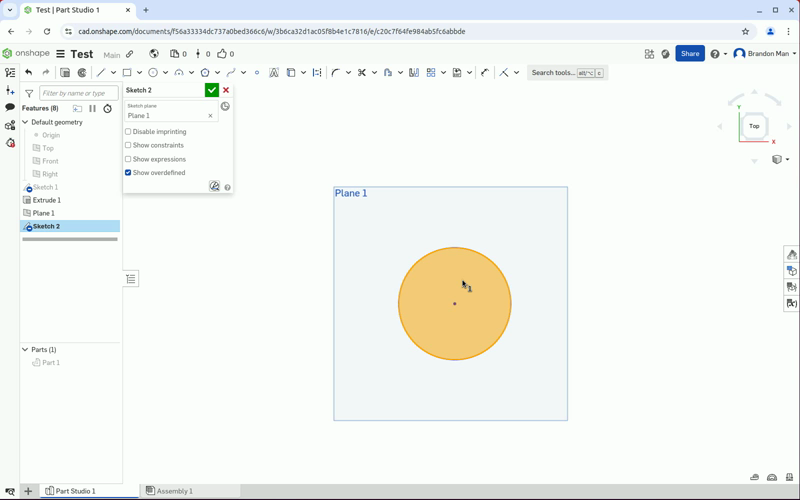
scroll(-6)
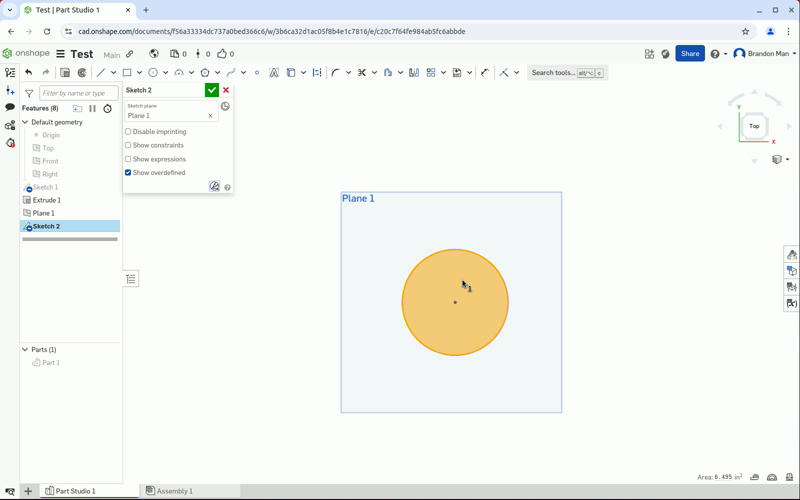
scroll(-6)
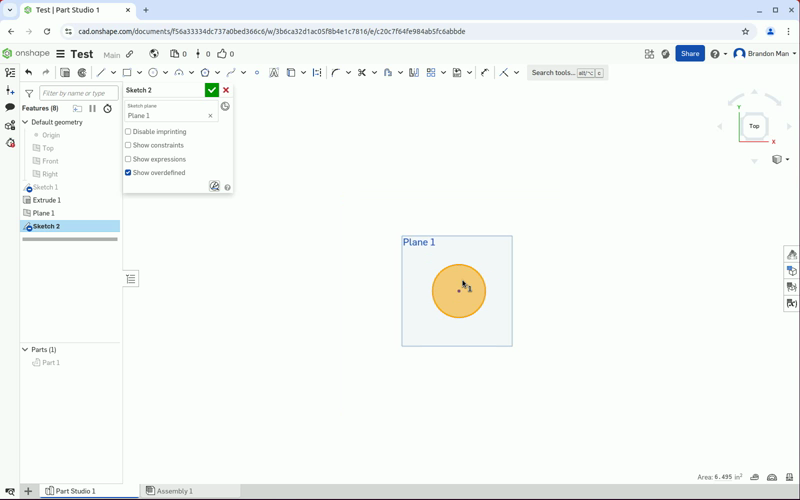
scroll(-6)
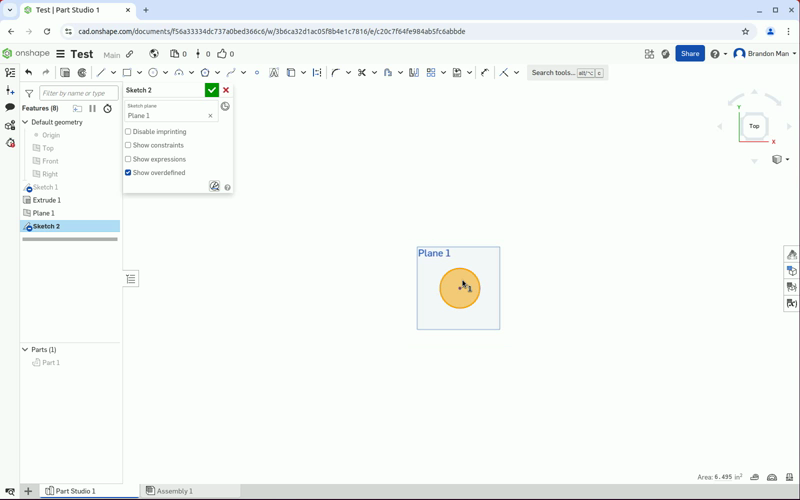
scroll(-6)
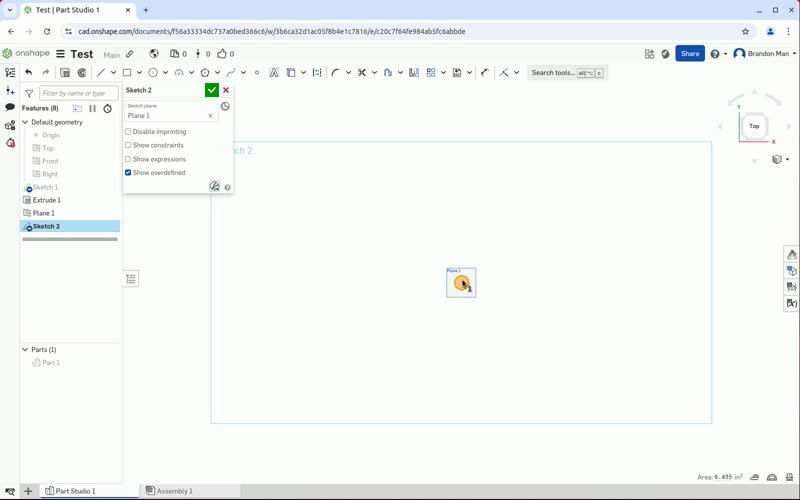
mouse_move(73, 352)
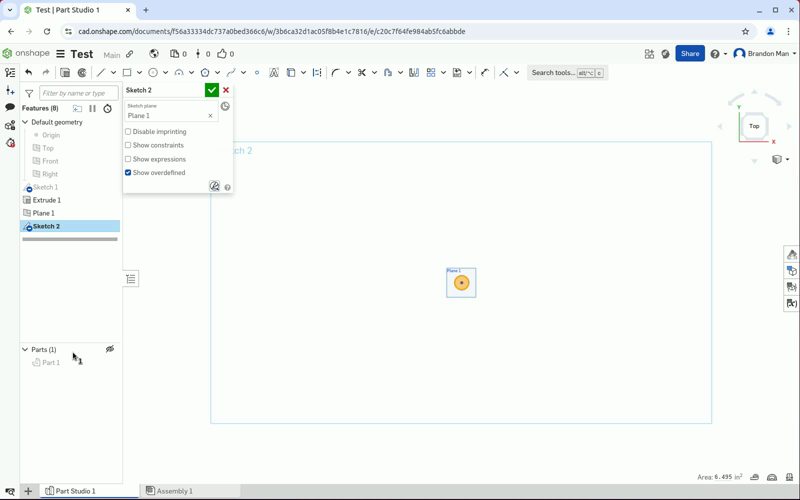
key(shift+y)
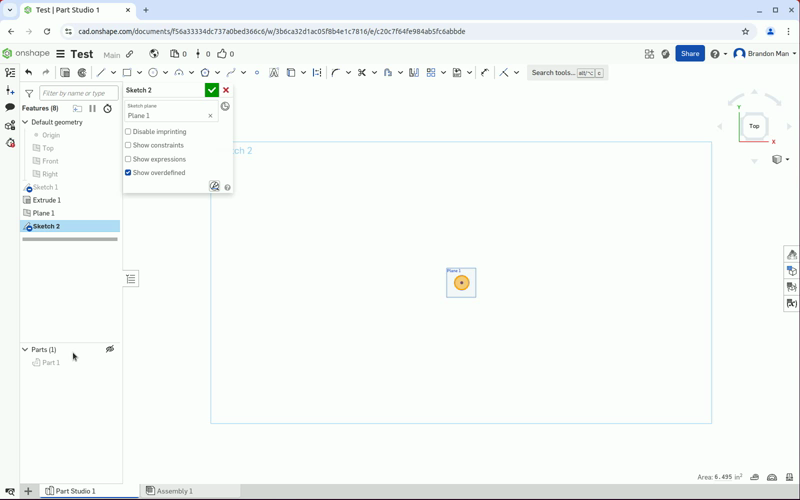
key(shift+e)
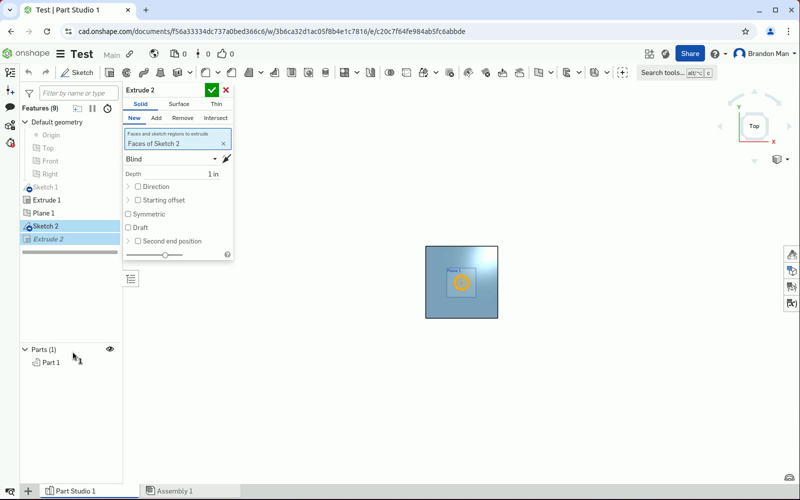
mouse_move(143, 106)
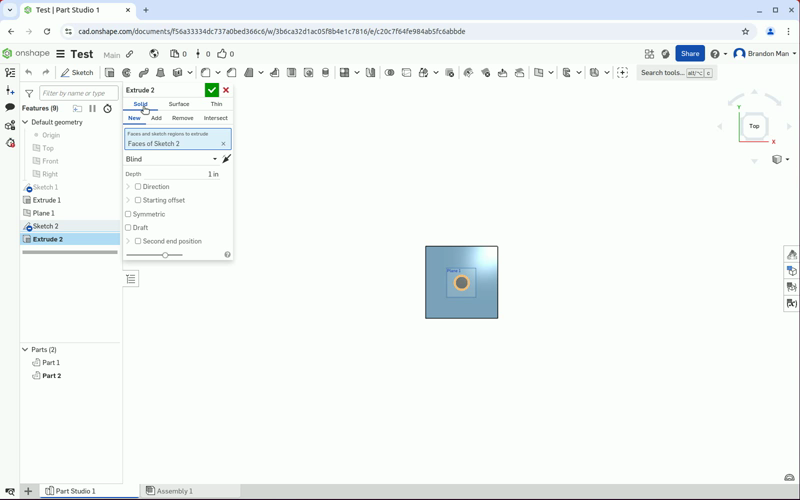
click(143, 106)
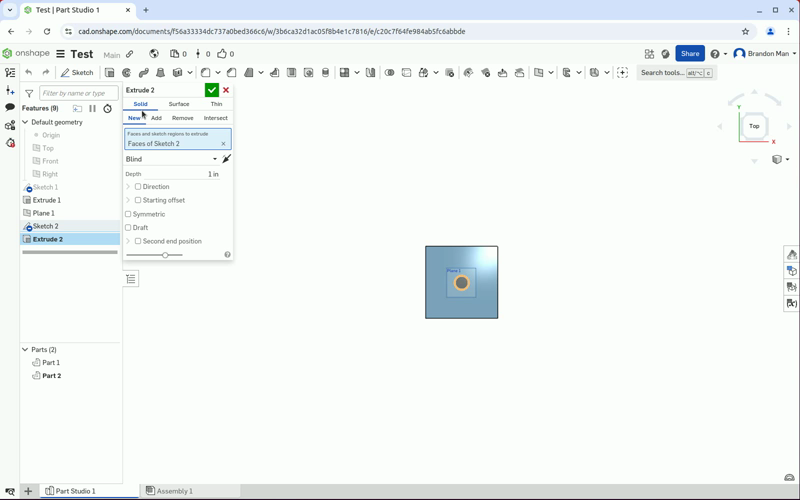
mouse_move(137, 120)
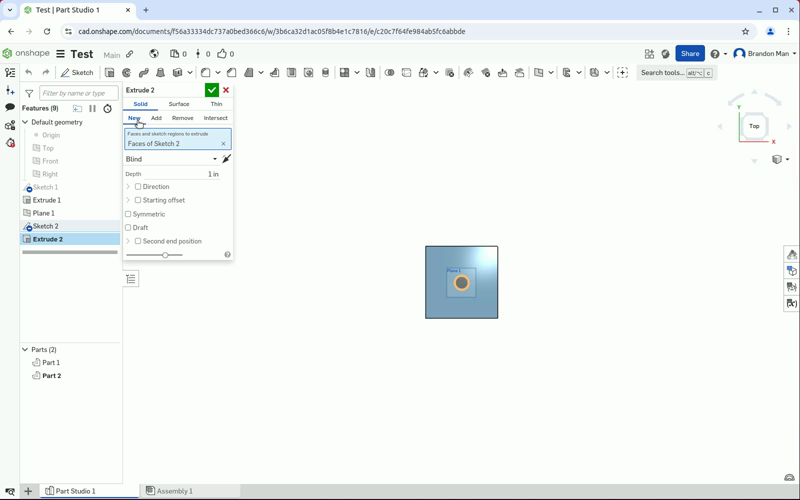
click(137, 120)
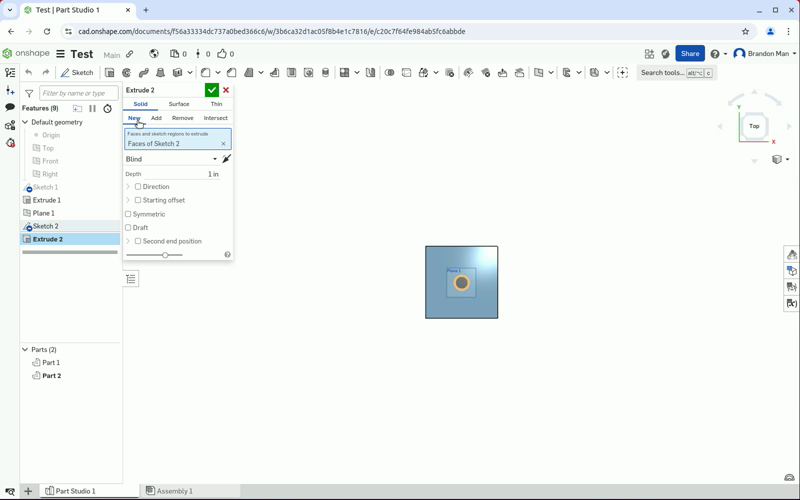
key(tab, 4)
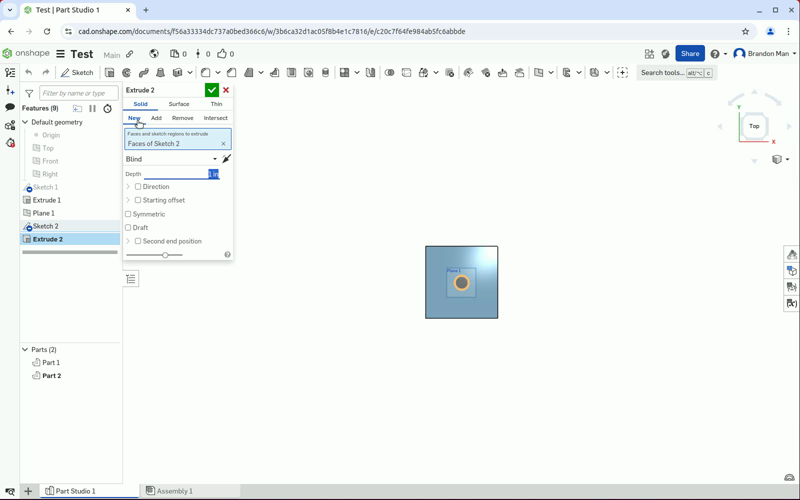
text(6.018)
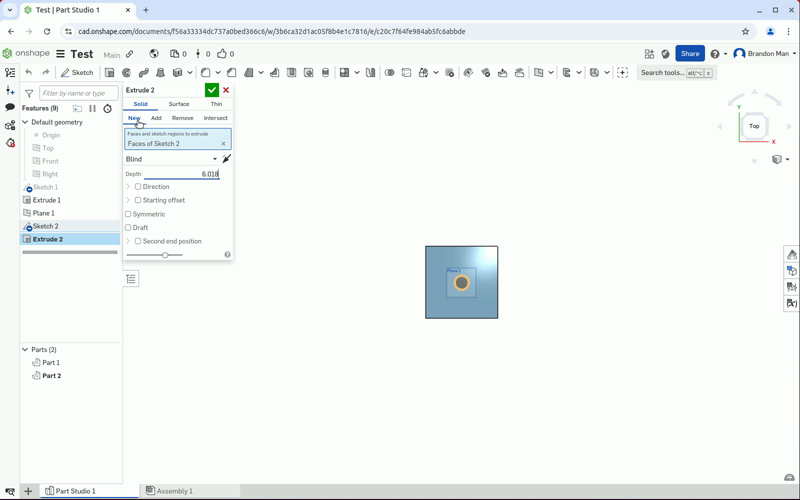
key(enter)
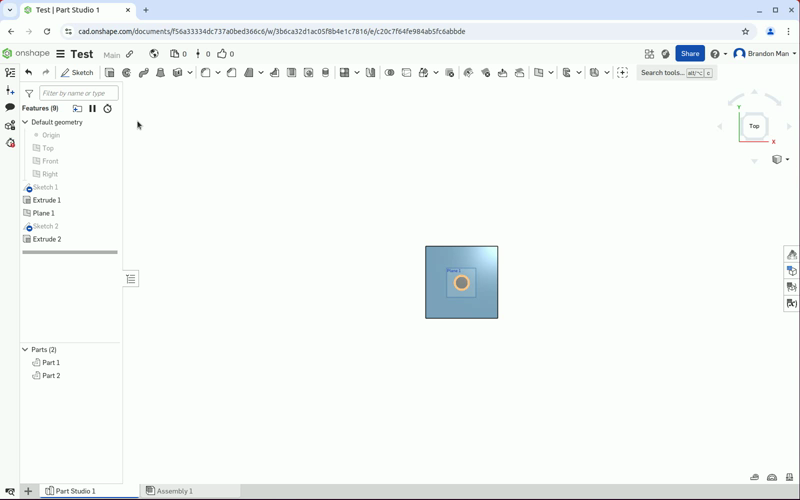
key(shift+h)
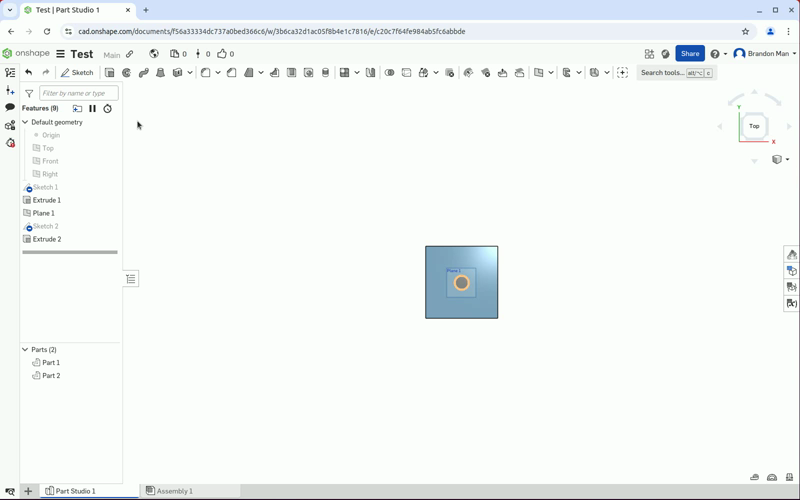
key(shift+h)
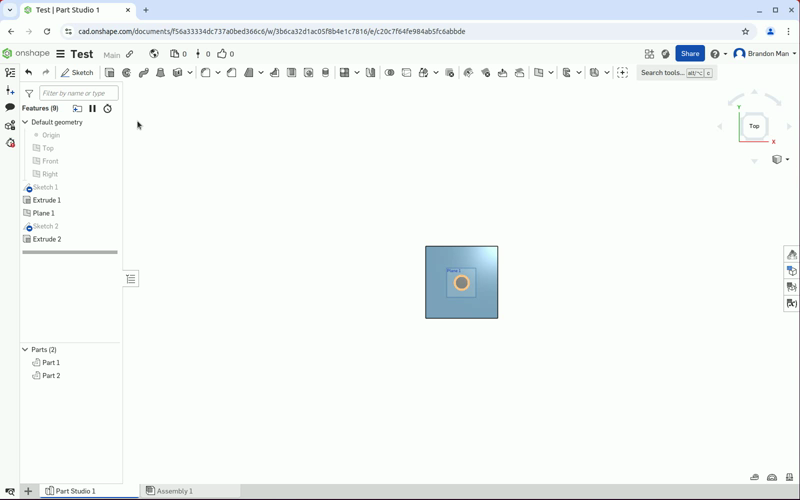
key(shift+7)
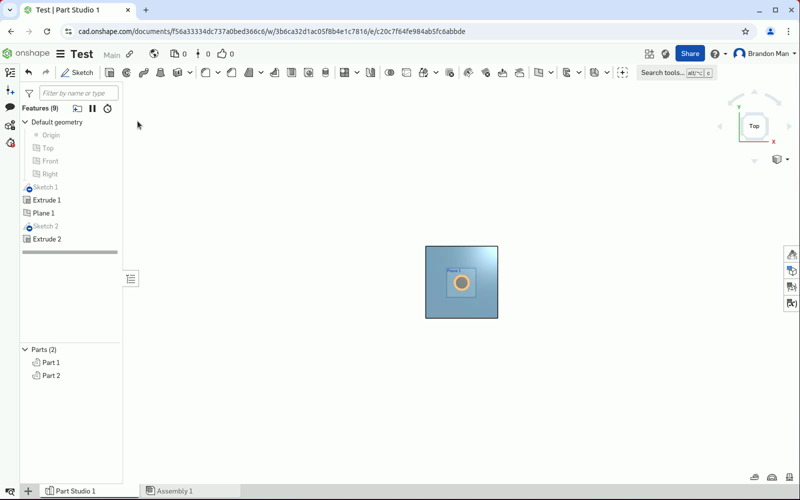
key(up, 3)
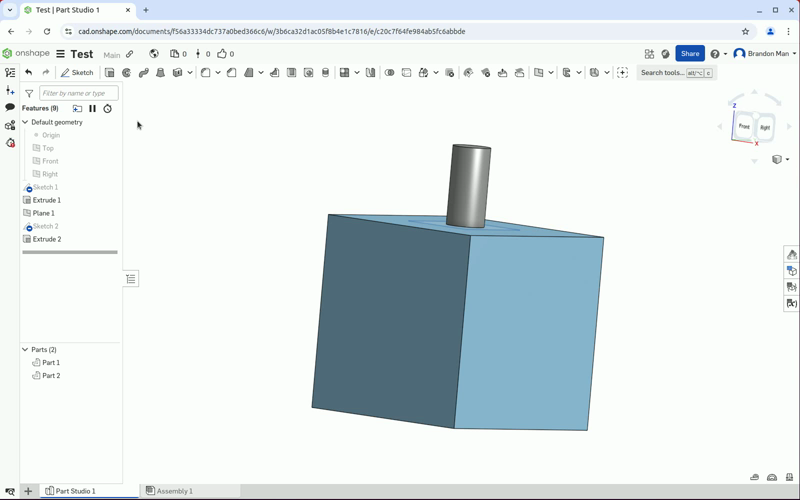
key(left, 3)
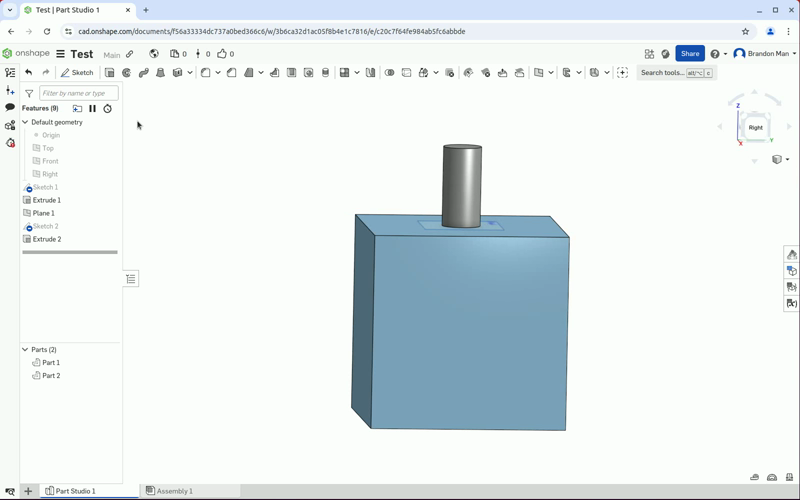
key(right, 3)
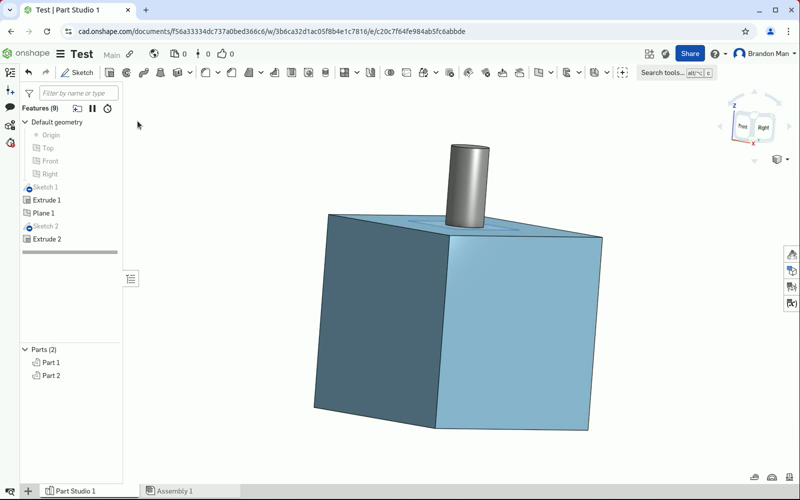
key(down, 3)
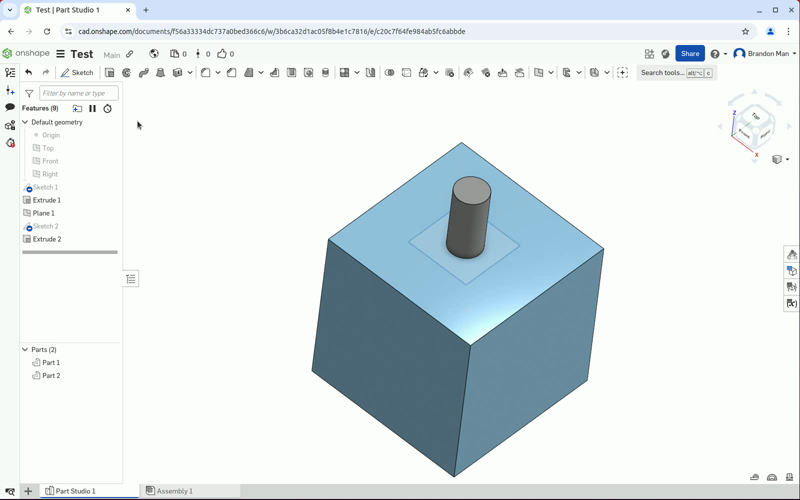
mouse_move(73, 189)
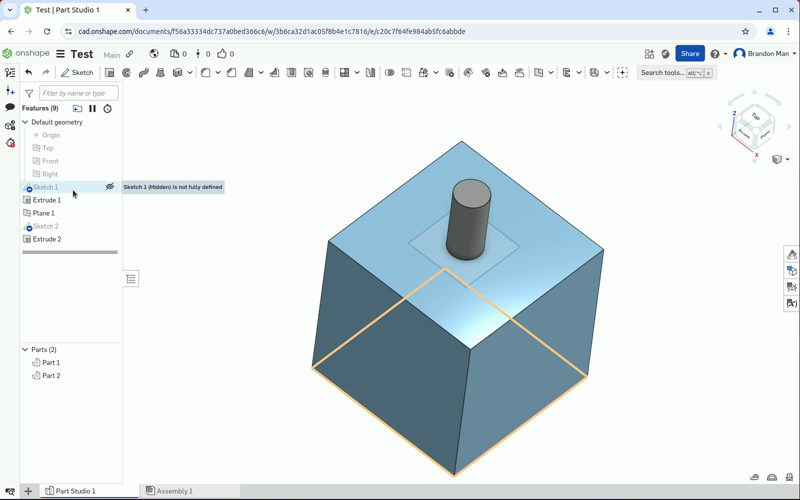
click(73, 189)